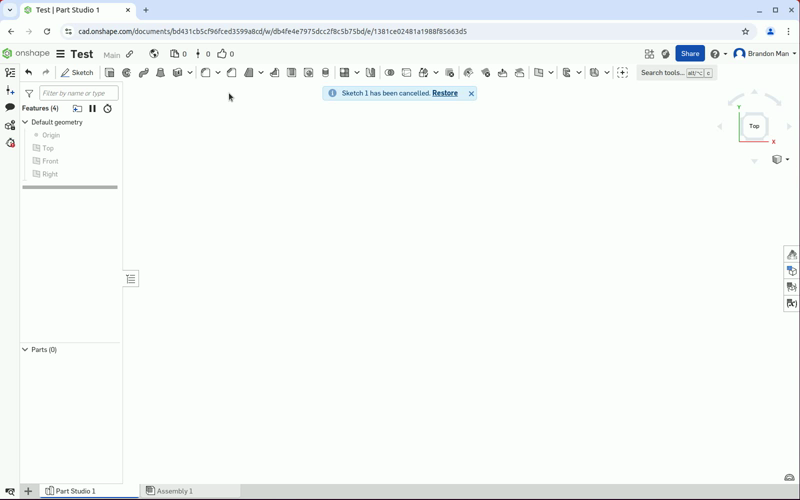
key(shift+h)
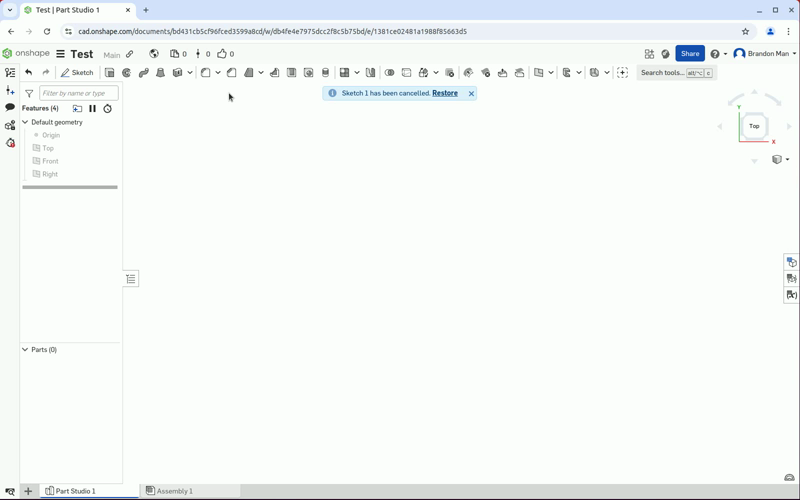
key(shift+s)
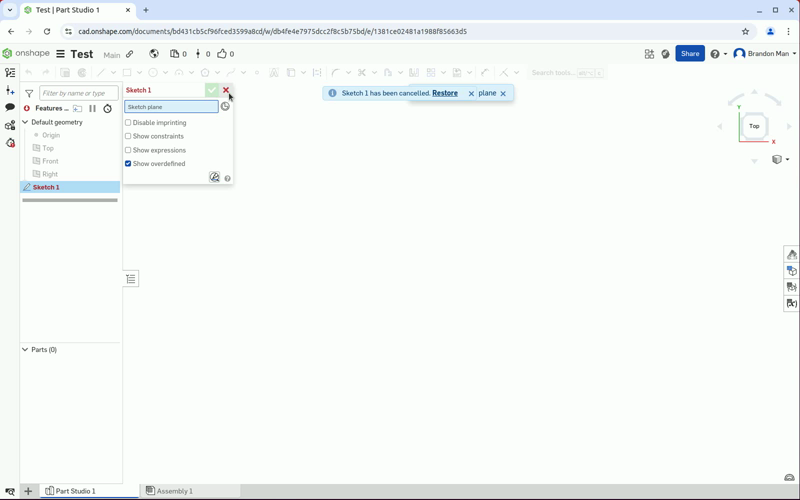
mouse_move(73, 150)
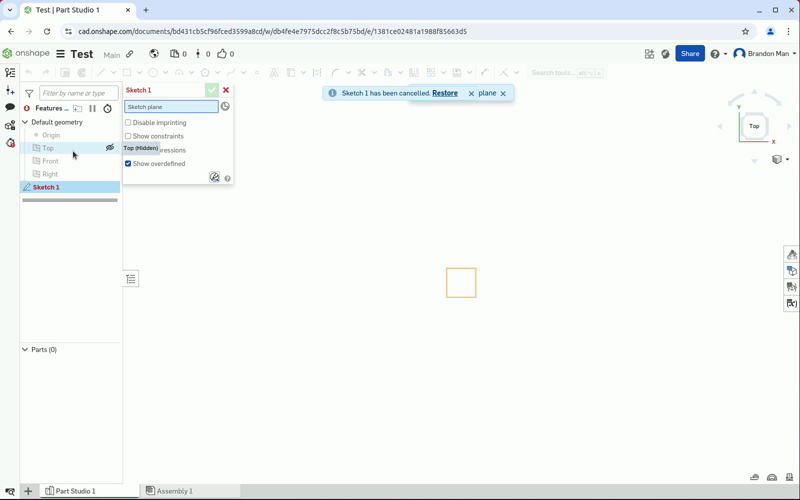
click(73, 150)
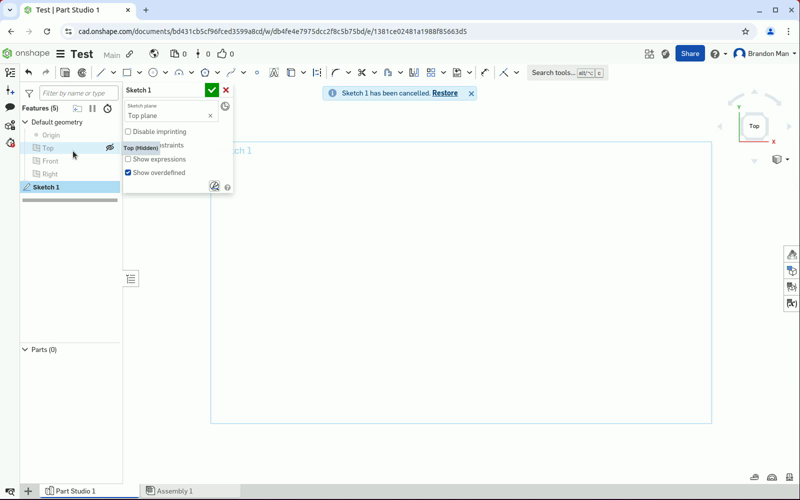
mouse_move(73, 352)
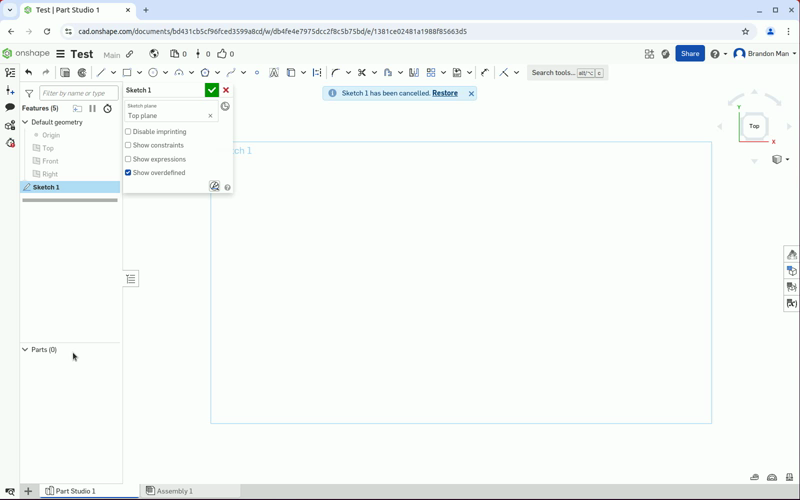
key(y)
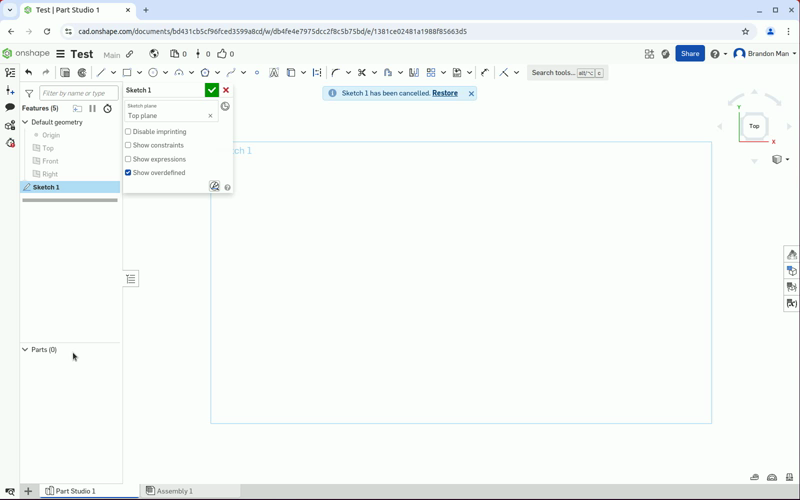
key(l)
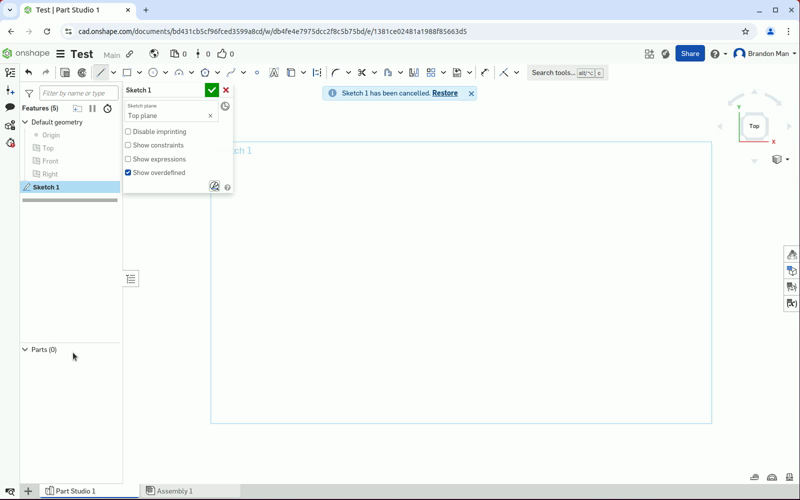
key_down(shift)
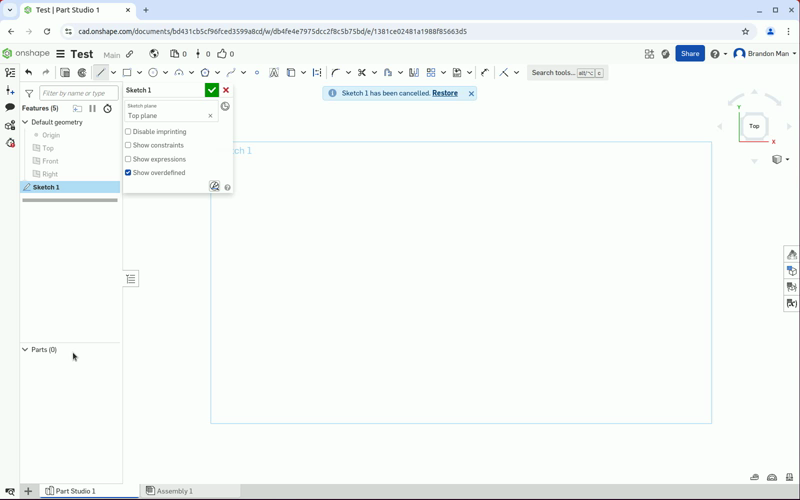
mouse_move(350, 300)
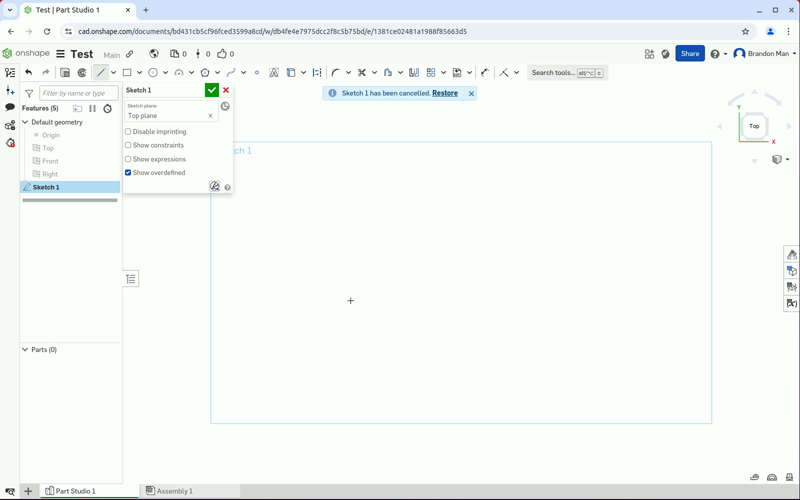
click(350, 300)
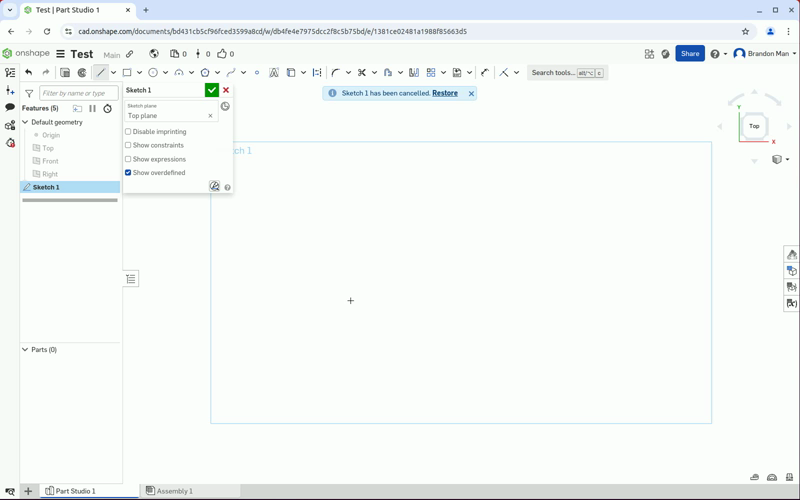
key_up(shift)
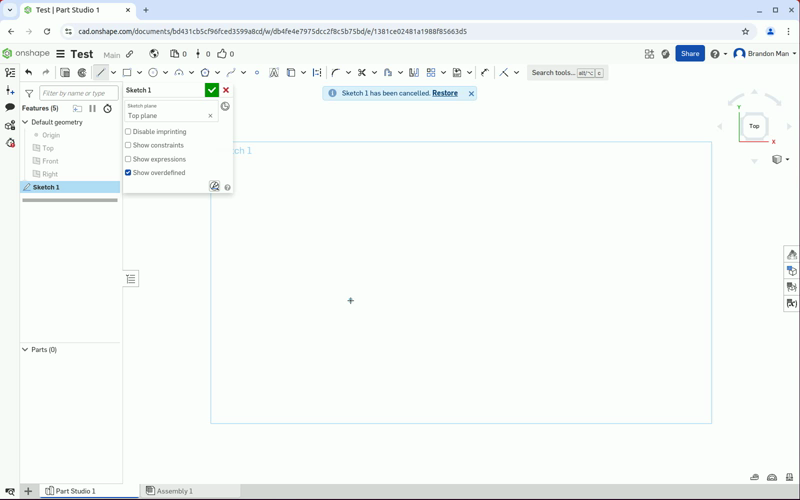
key_down(shift)
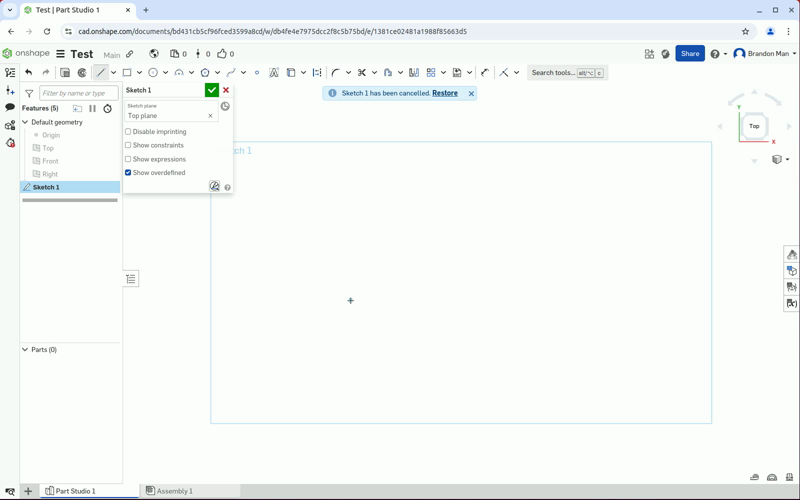
mouse_move(499, 300)
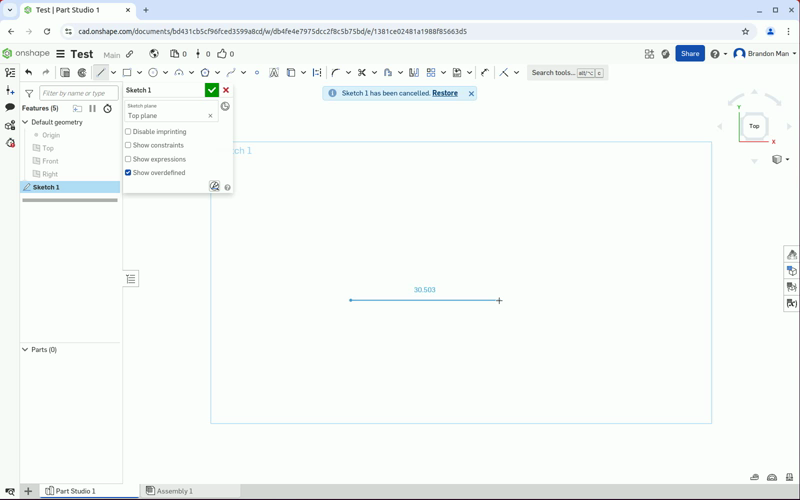
click(499, 300)
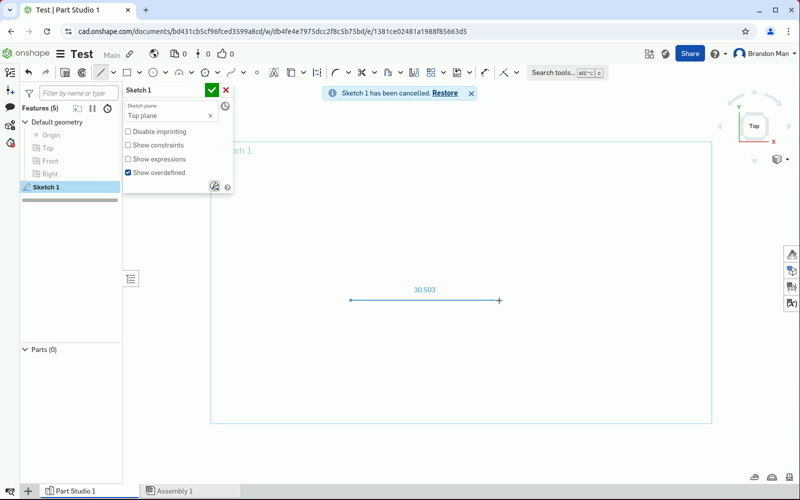
key_up(shift)
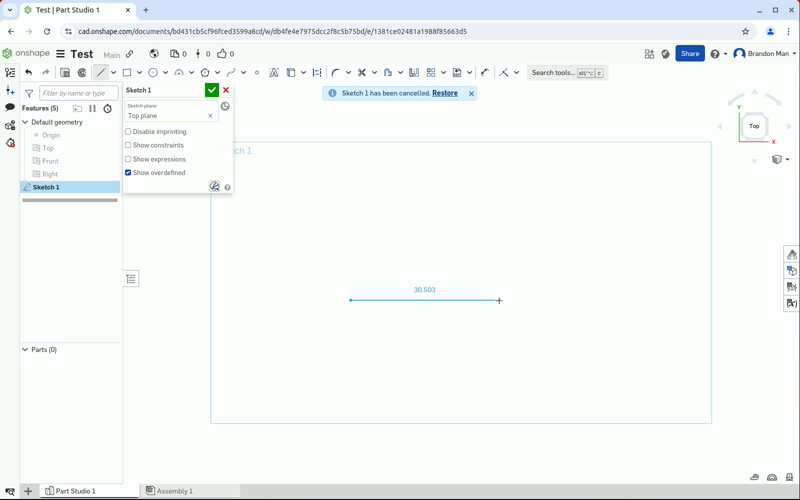
key_down(shift)
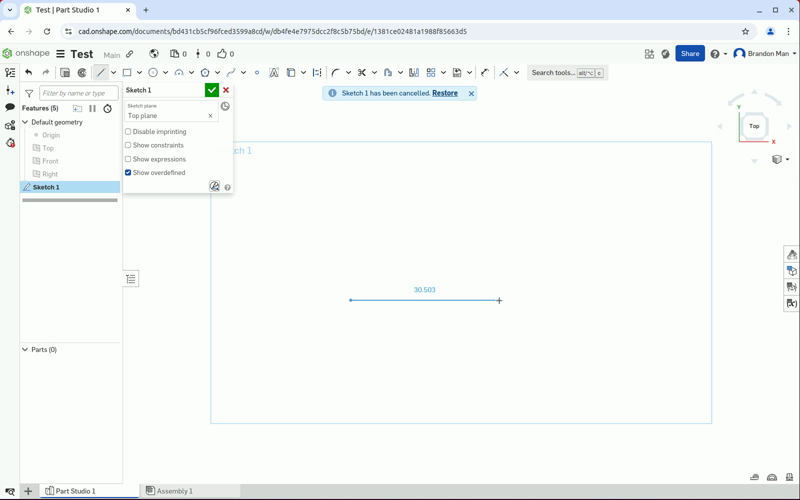
mouse_move(499, 203)
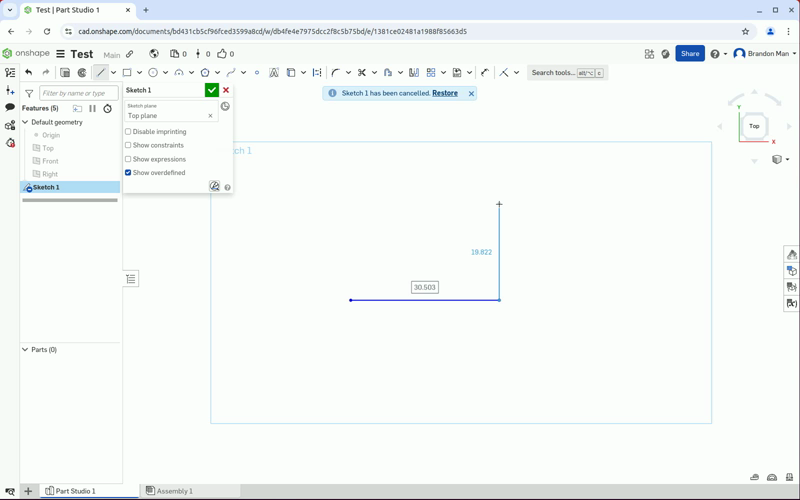
click(499, 203)
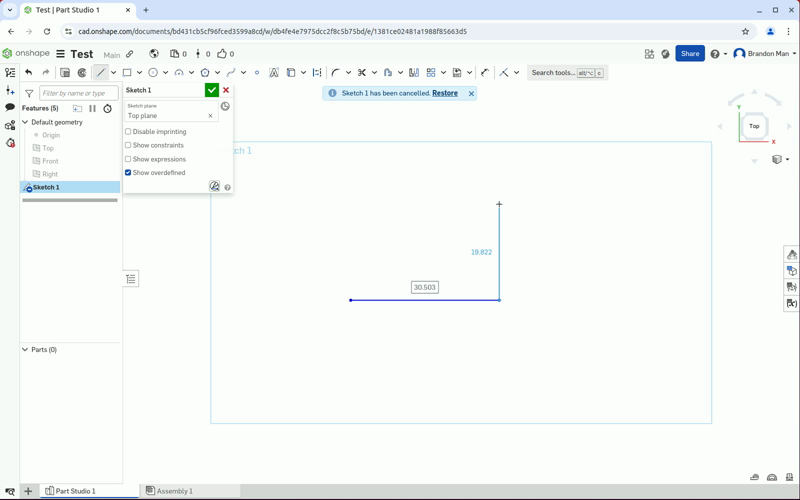
key_up(shift)
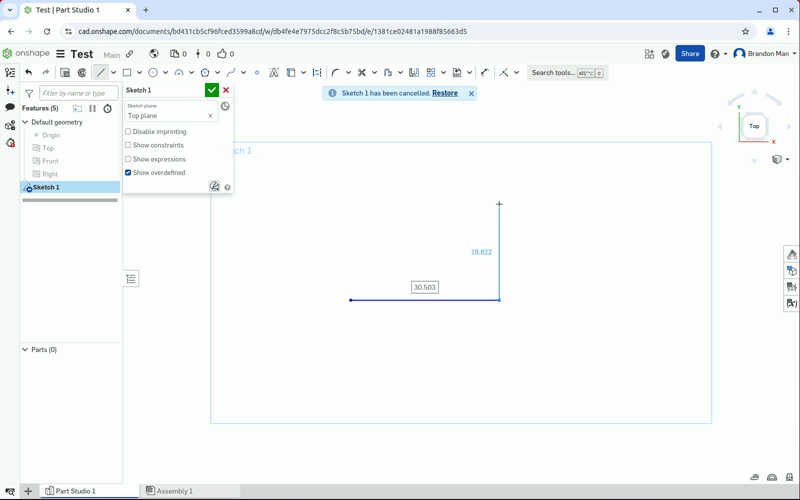
key_down(shift)
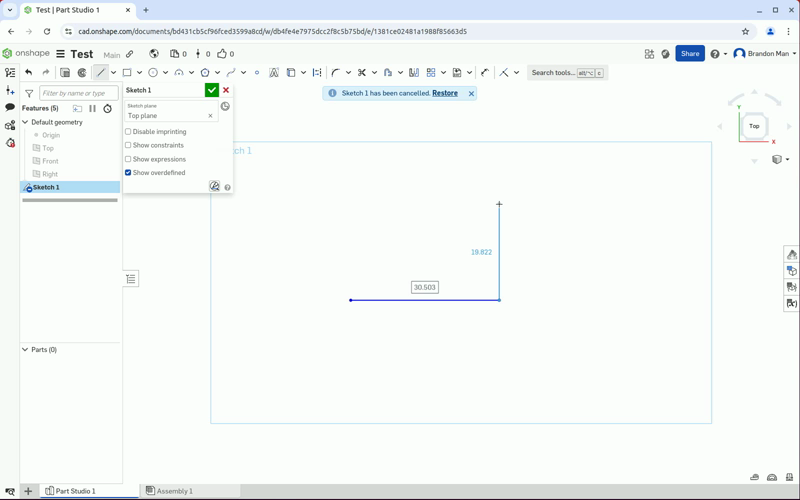
mouse_move(350, 203)
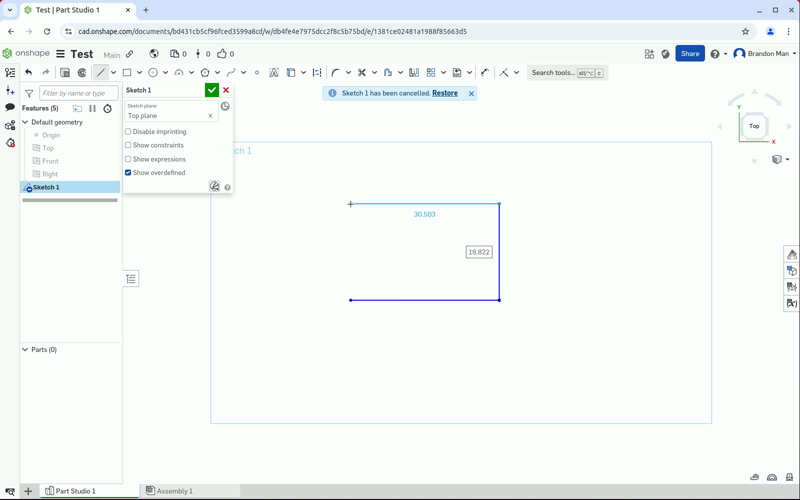
click(350, 203)
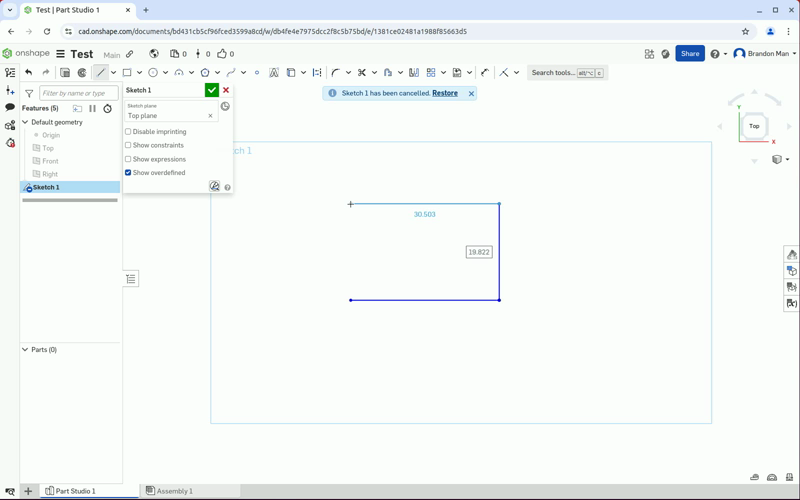
key_up(shift)
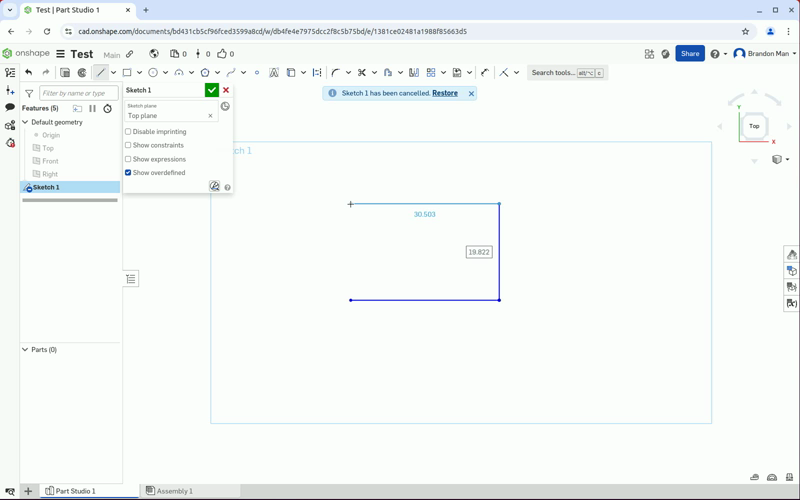
key_down(shift)
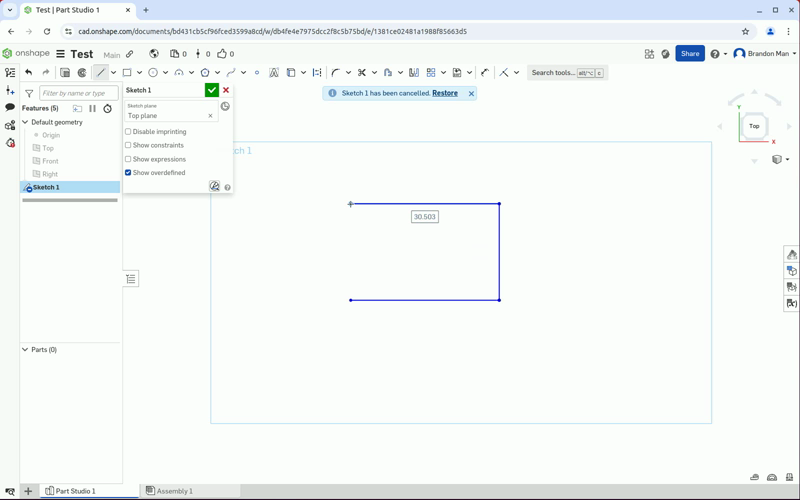
mouse_move(350, 300)
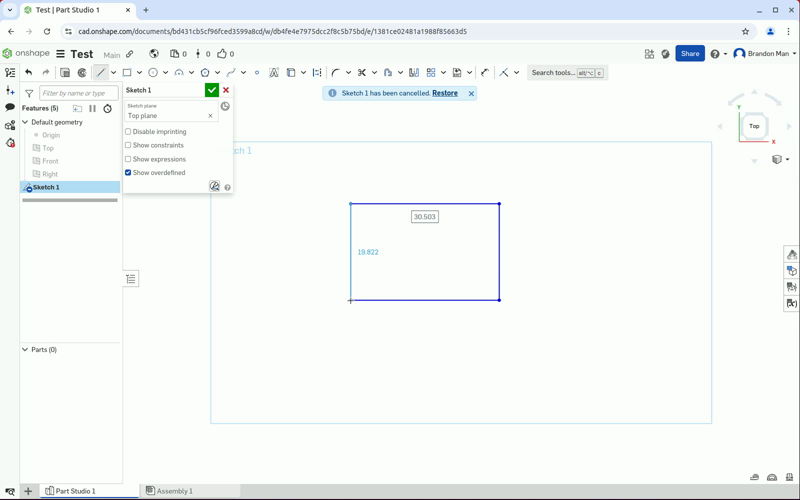
key_up(shift)
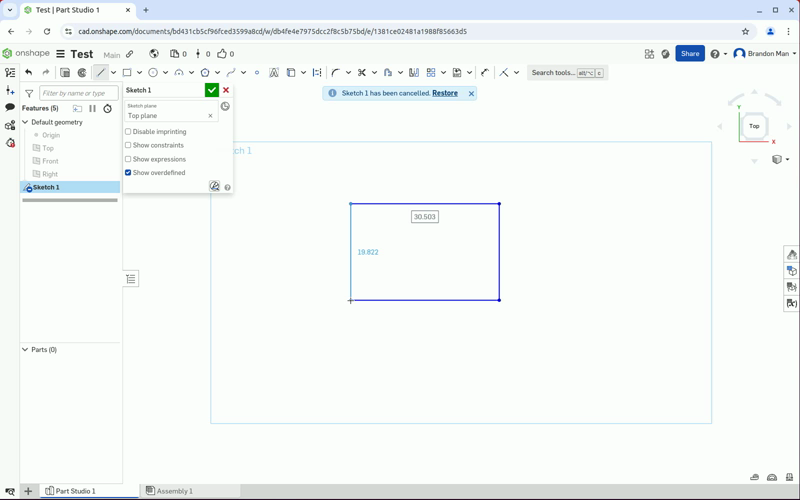
click(350, 300)
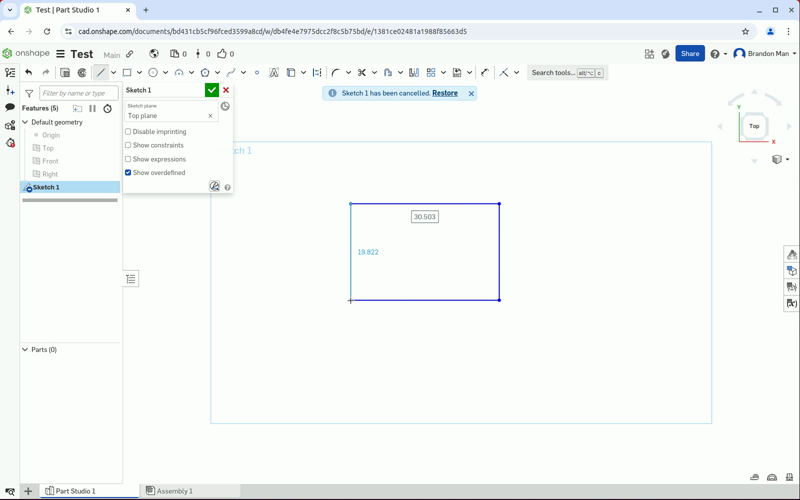
key(esc)
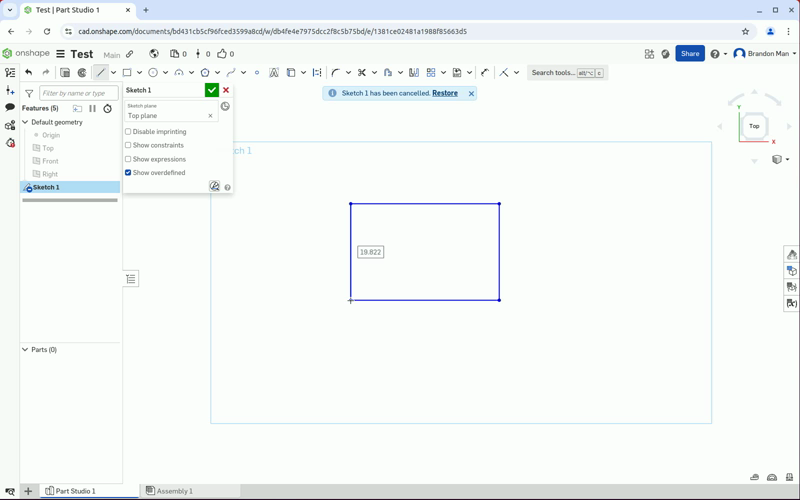
mouse_move(400, 236)
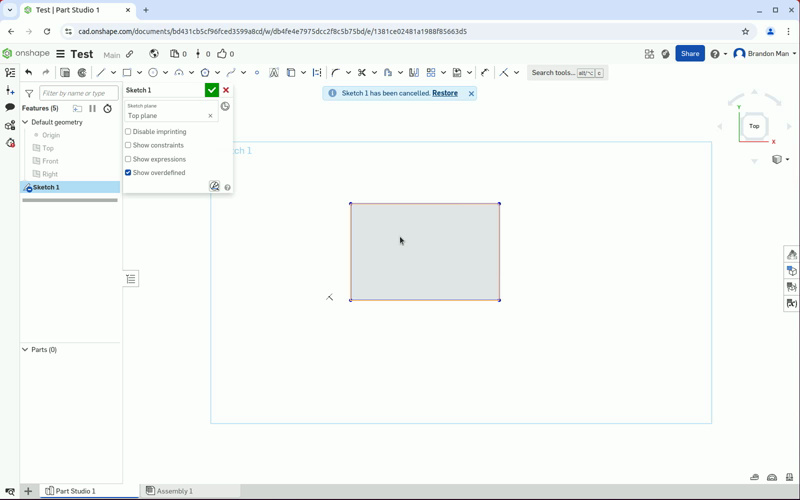
click(400, 236)
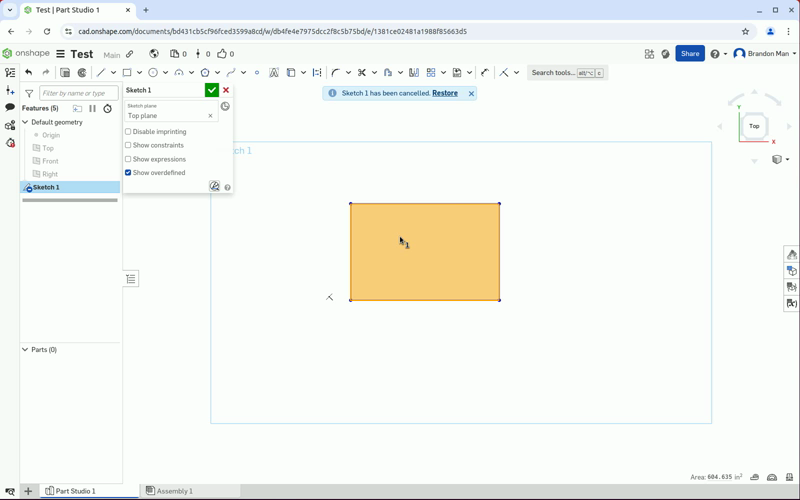
mouse_move(73, 352)
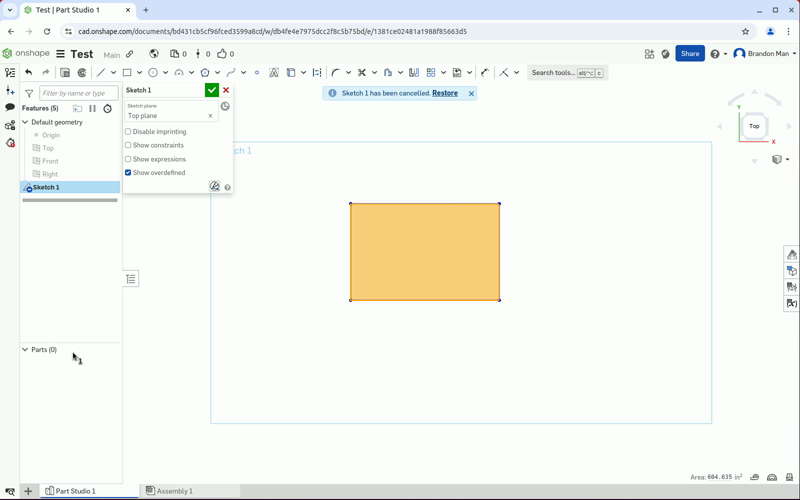
key(shift+y)
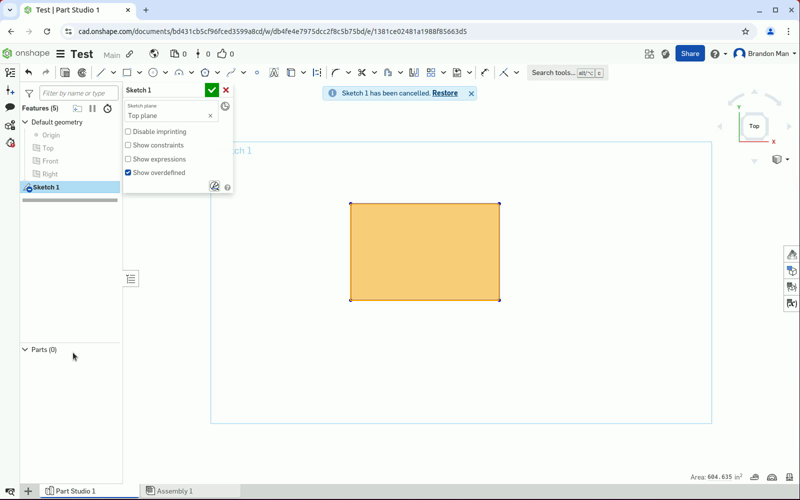
key(shift+e)
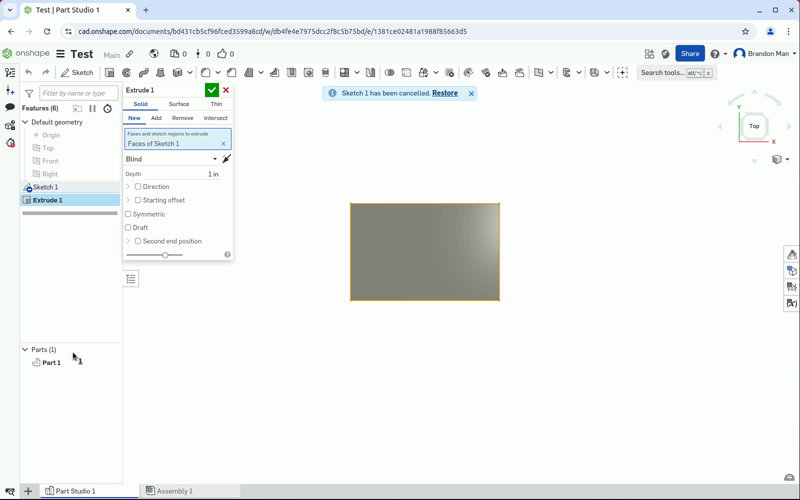
mouse_move(143, 106)
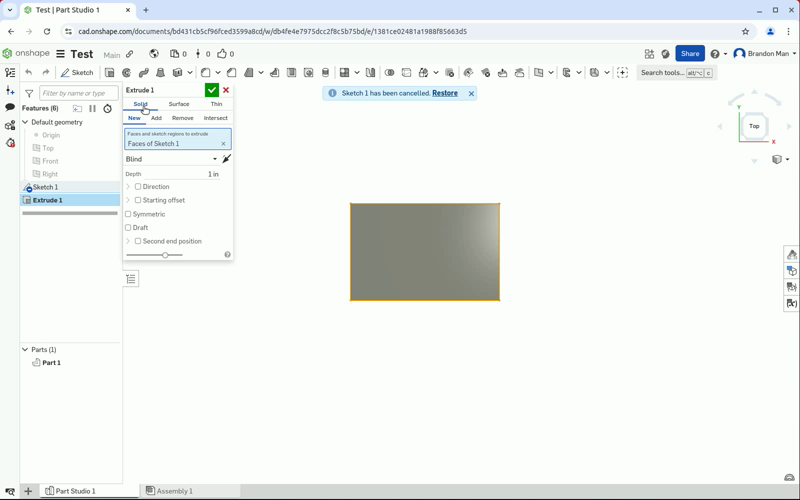
click(143, 106)
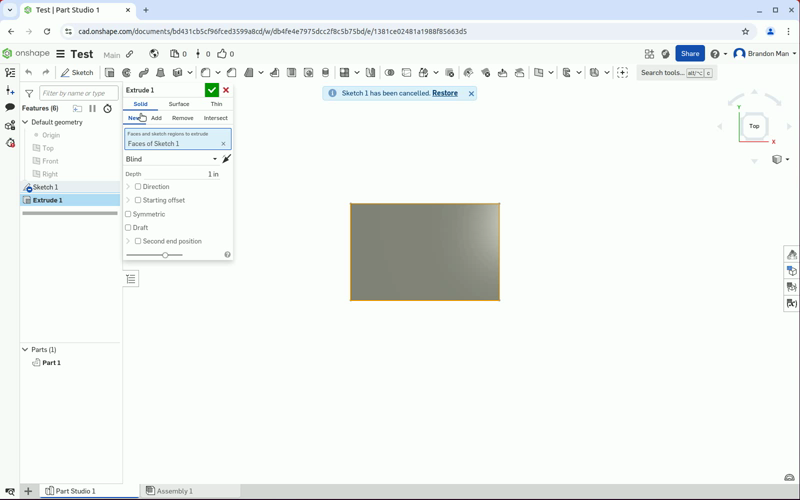
mouse_move(137, 120)
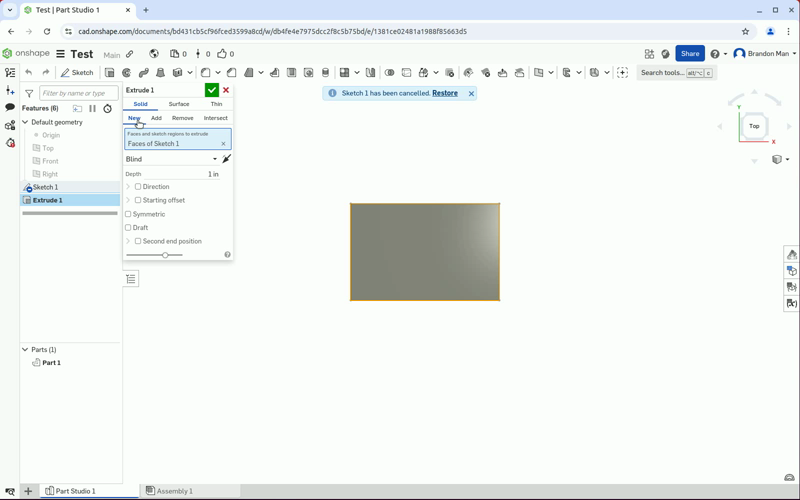
click(137, 120)
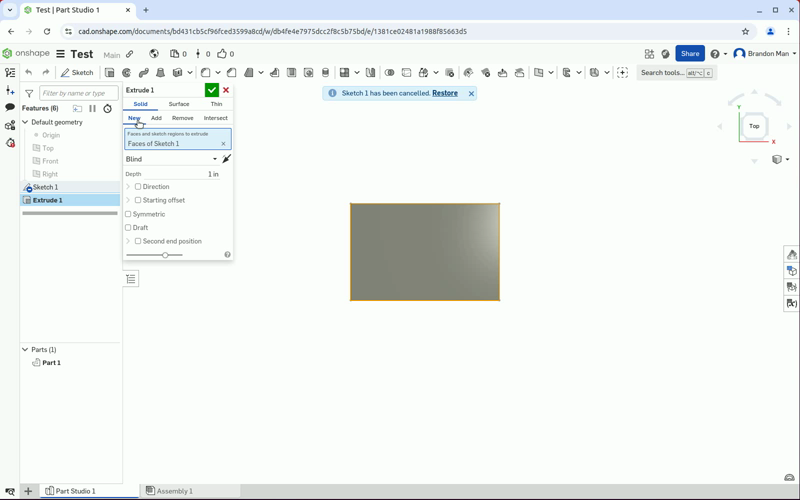
key(tab, 4)
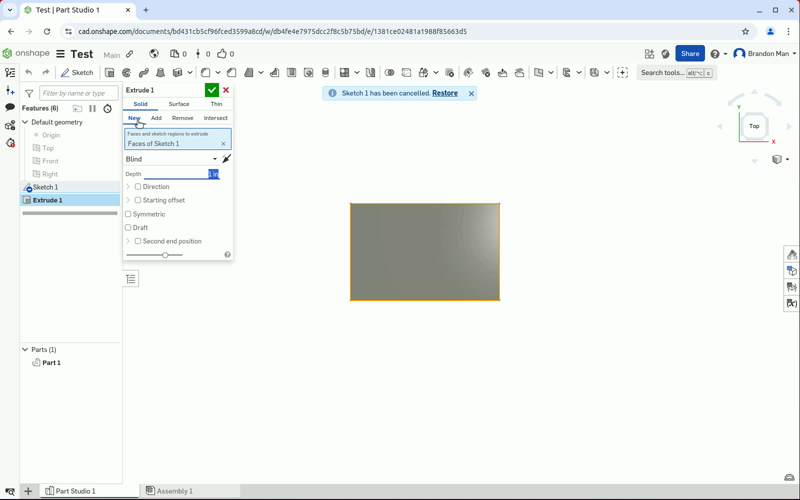
text(23.108)
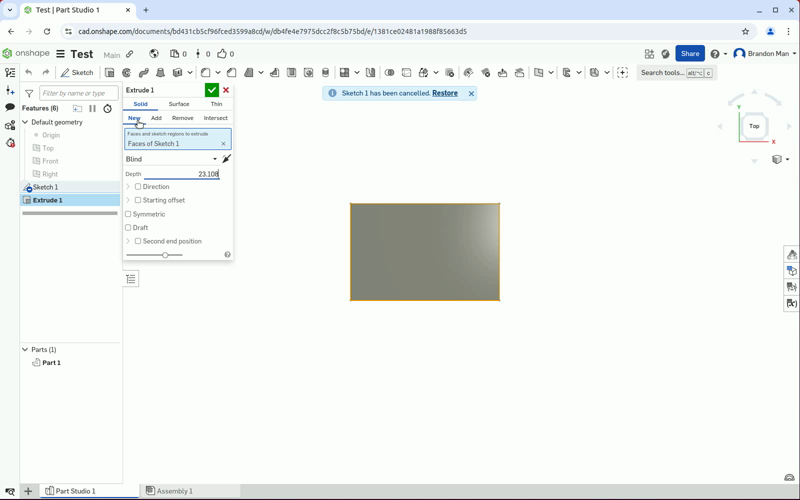
key(enter)
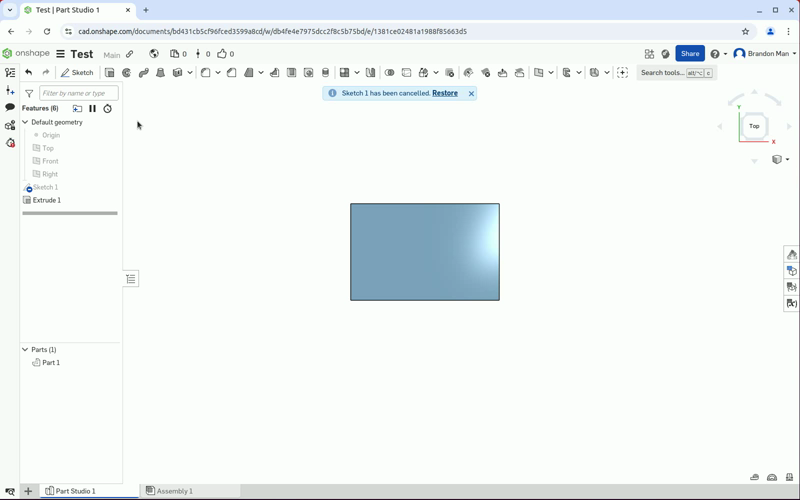
key(shift+h)
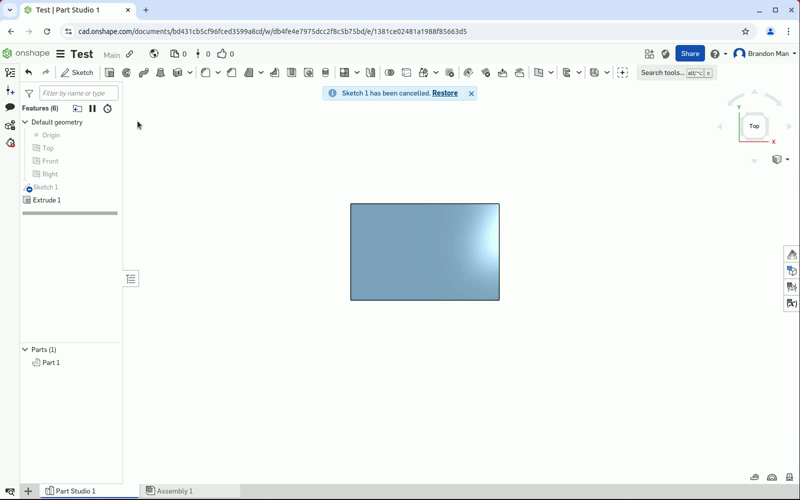
key(shift+h)
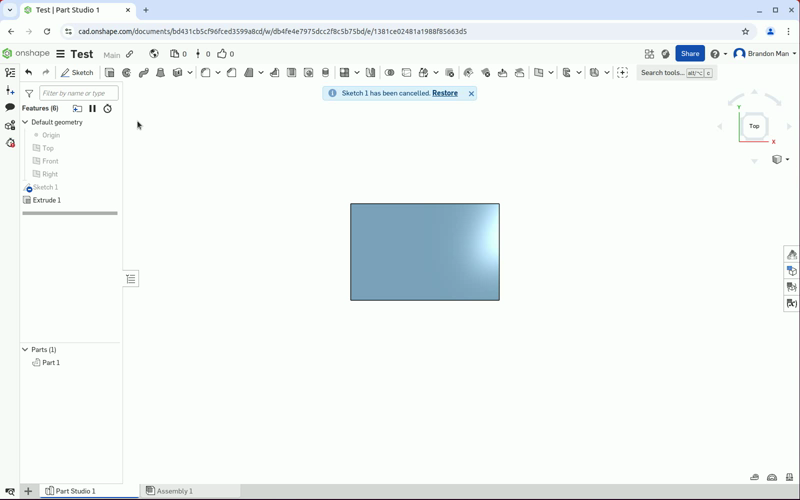
mouse_move(73, 189)
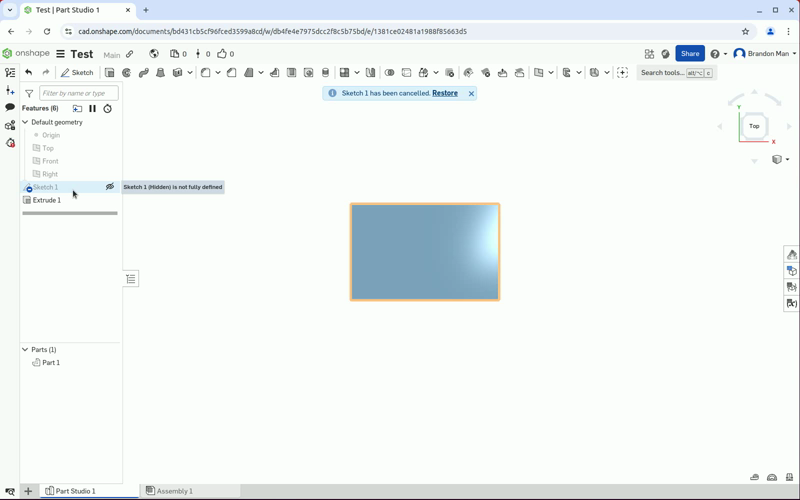
click(73, 189)
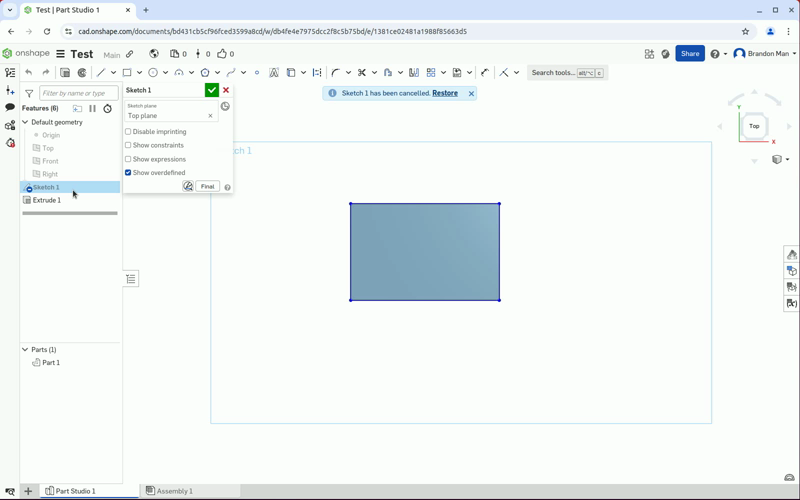
mouse_move(229, 92)
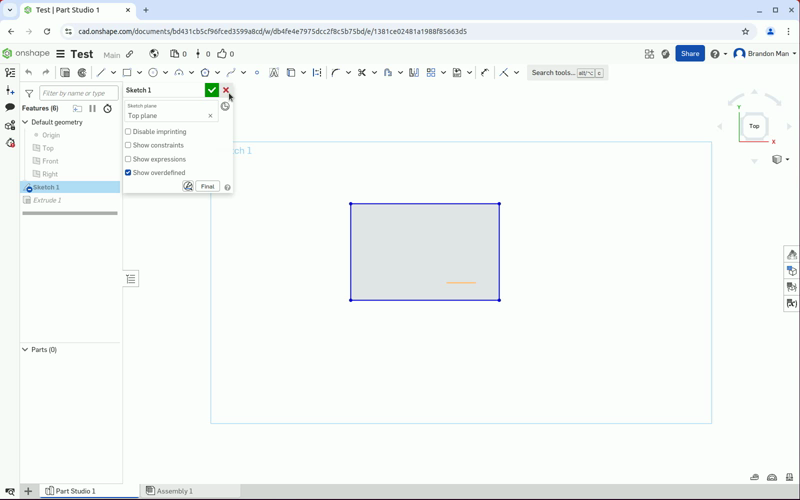
click(229, 92)
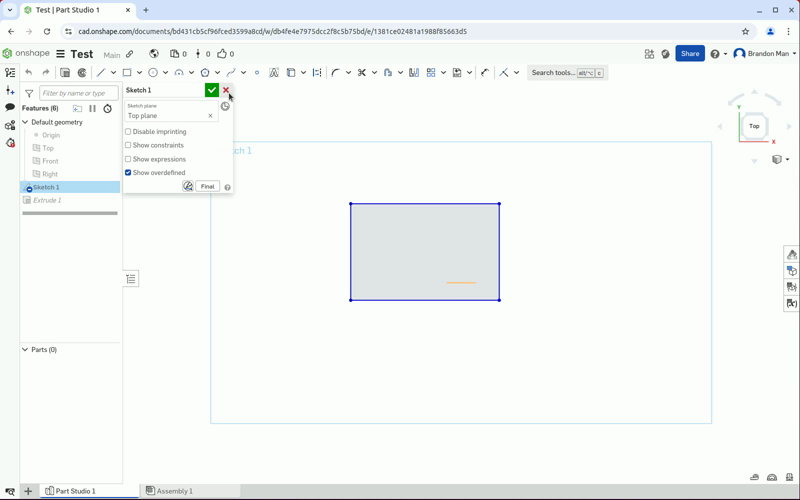
key(shift+s)
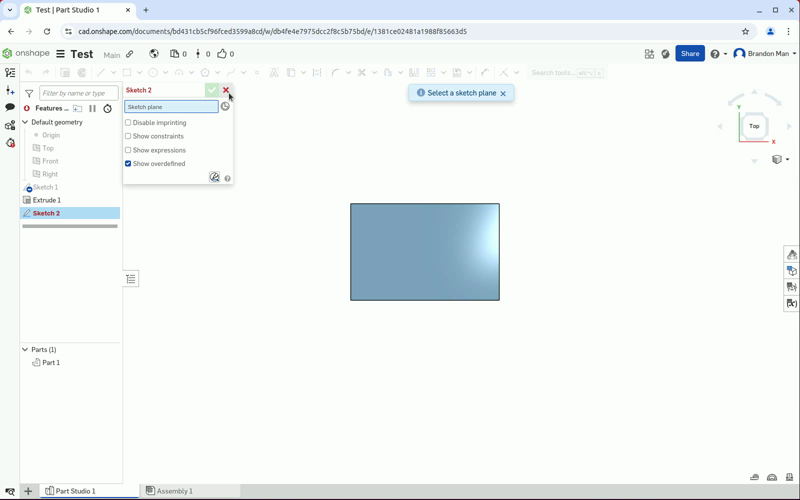
mouse_move(73, 150)
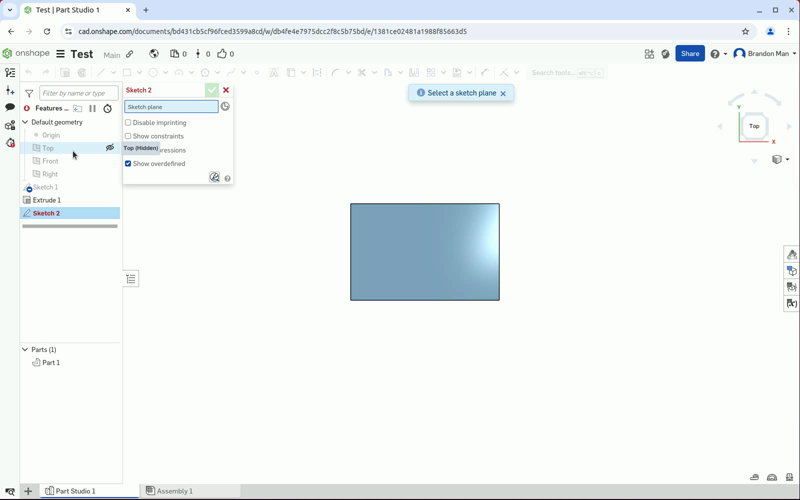
click(73, 150)
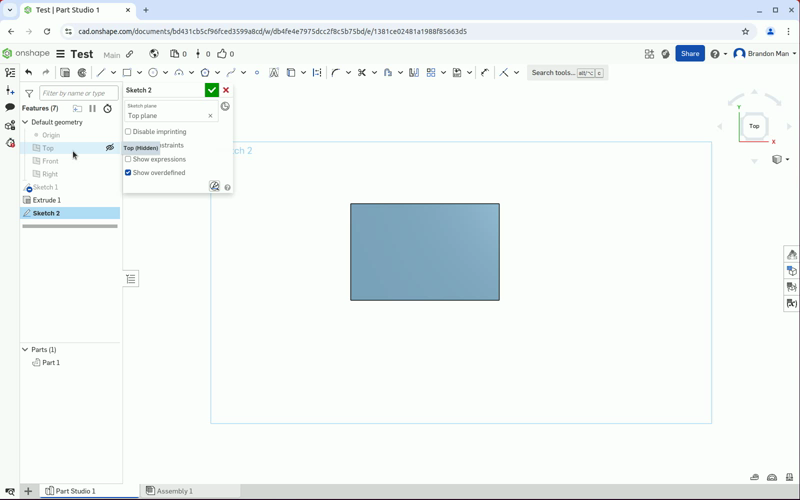
mouse_move(73, 352)
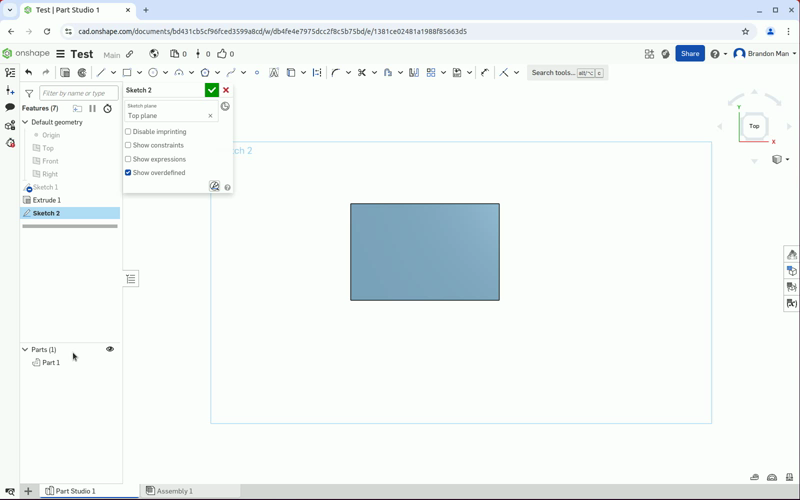
key(y)
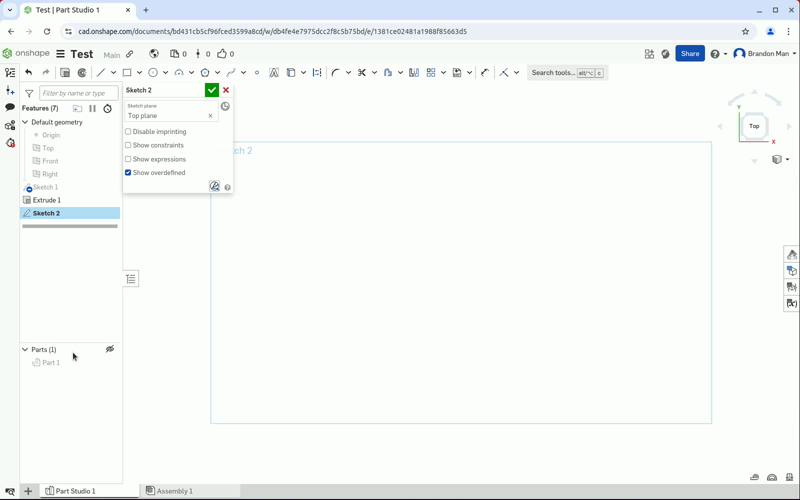
key(l)
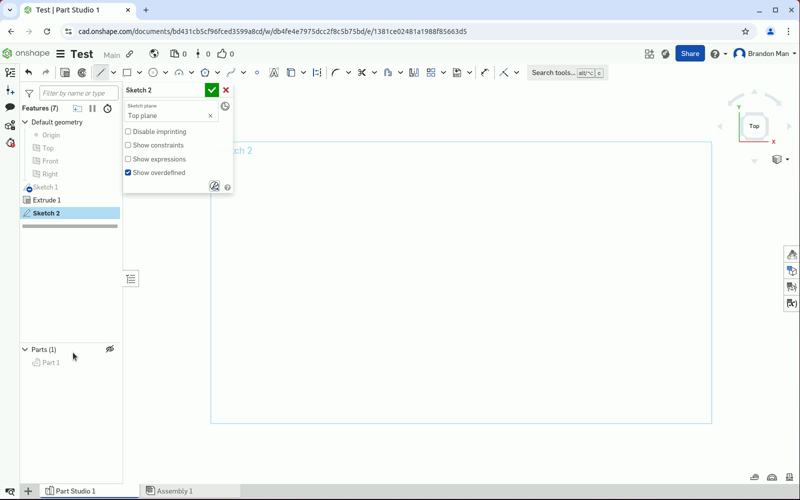
key_down(shift)
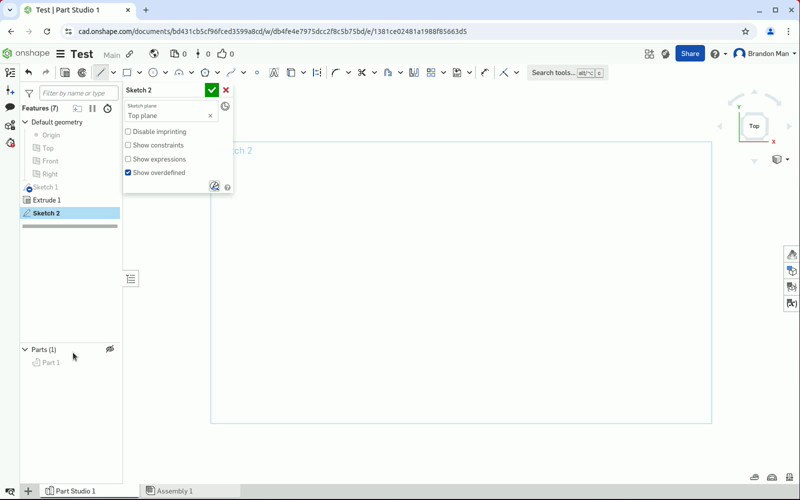
mouse_move(368, 282)
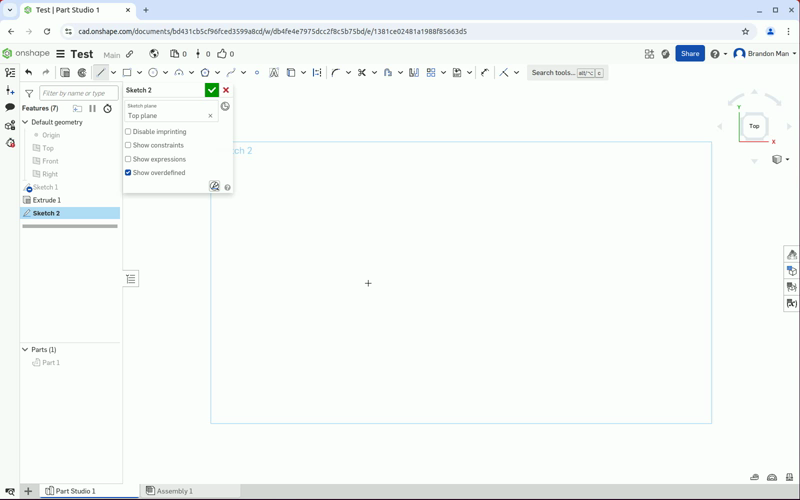
click(368, 282)
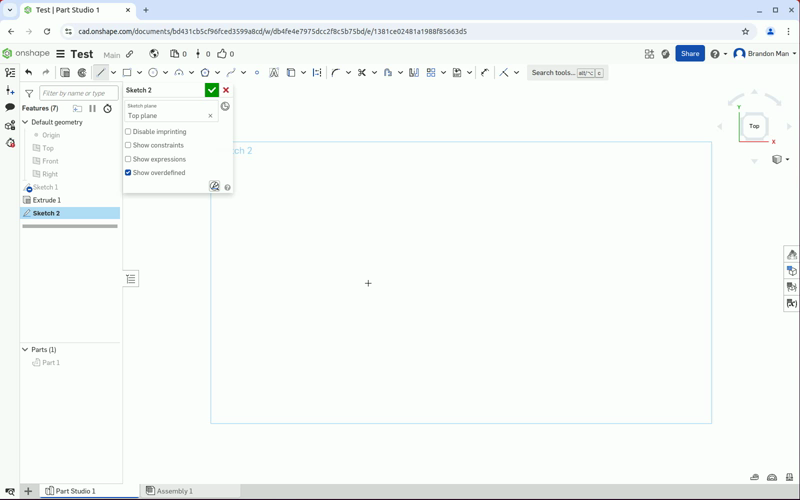
key_up(shift)
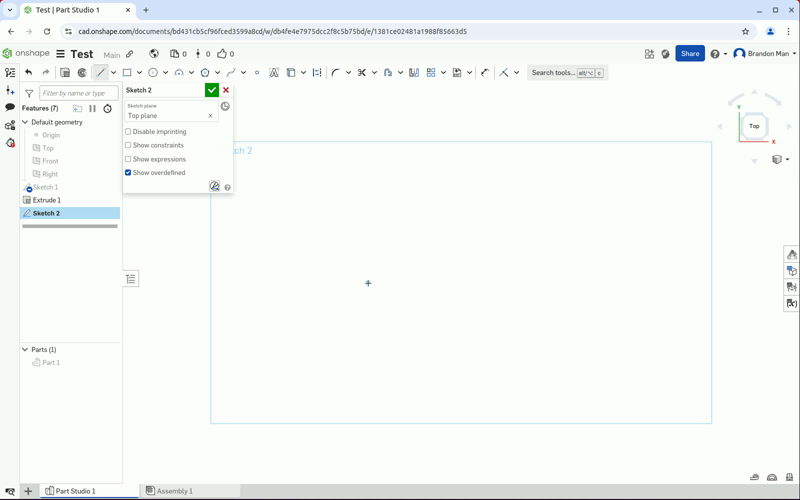
key_down(shift)
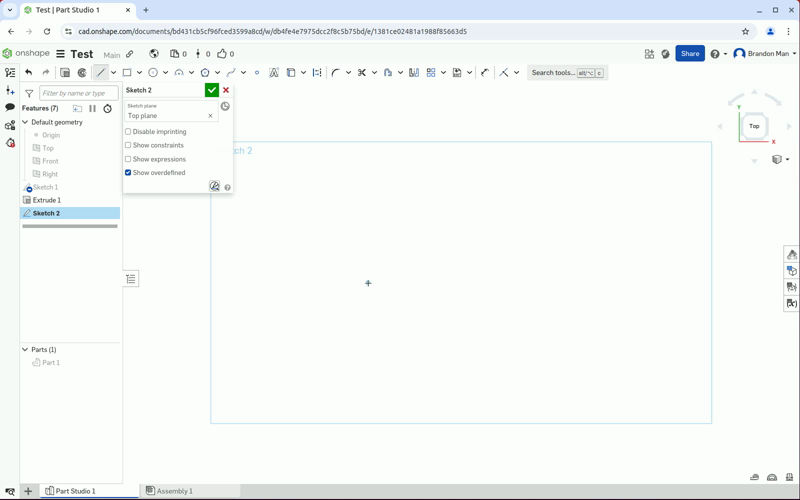
mouse_move(479, 282)
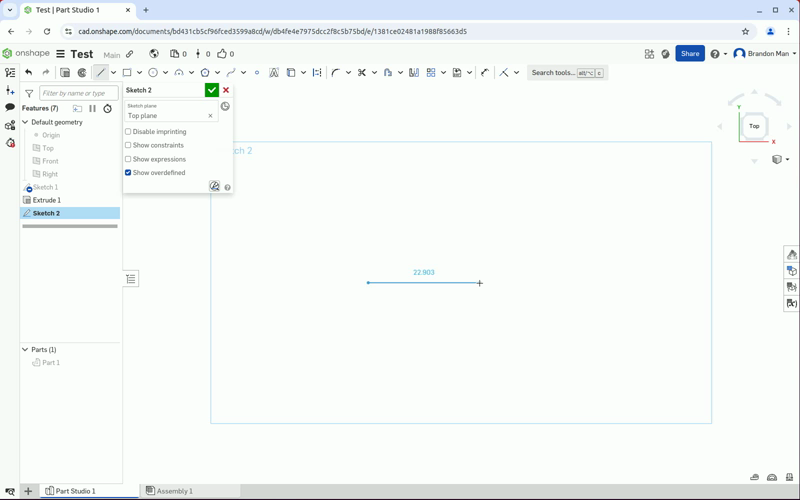
click(479, 282)
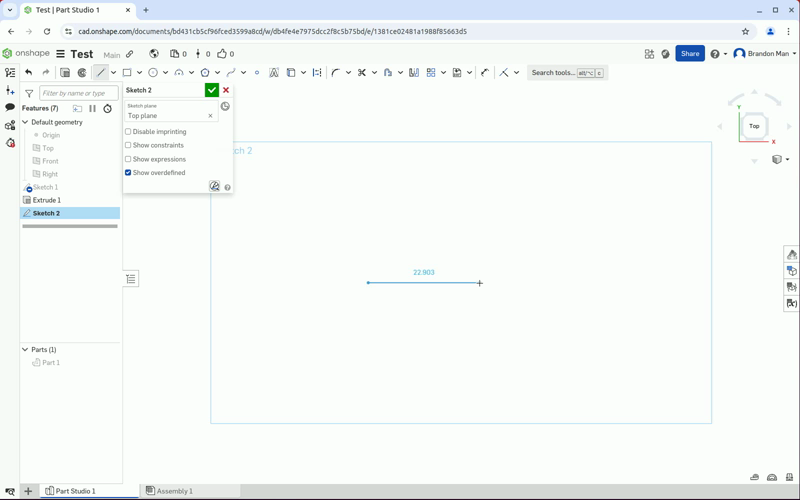
key_up(shift)
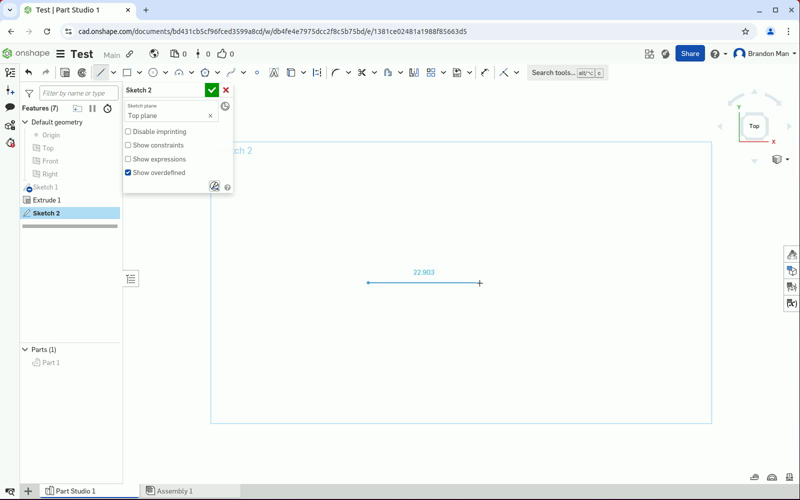
key_down(shift)
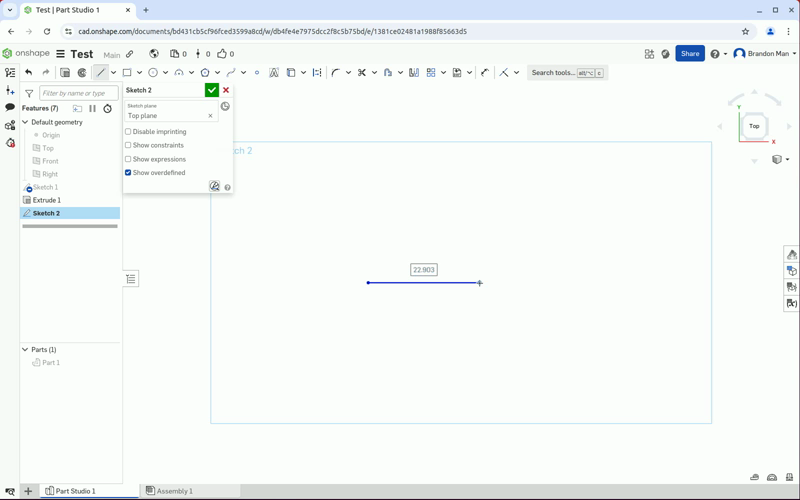
mouse_move(479, 220)
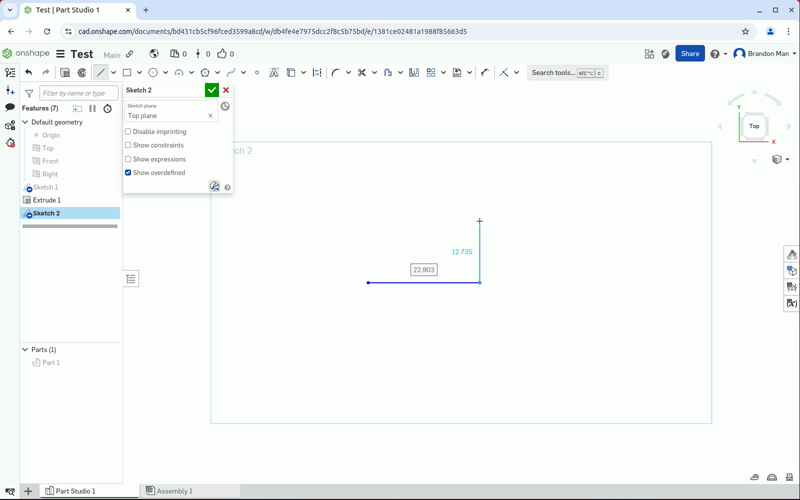
click(479, 220)
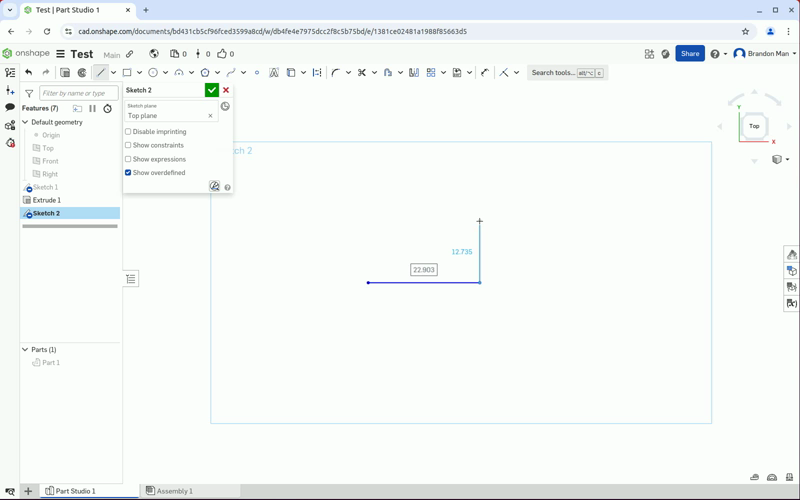
key_up(shift)
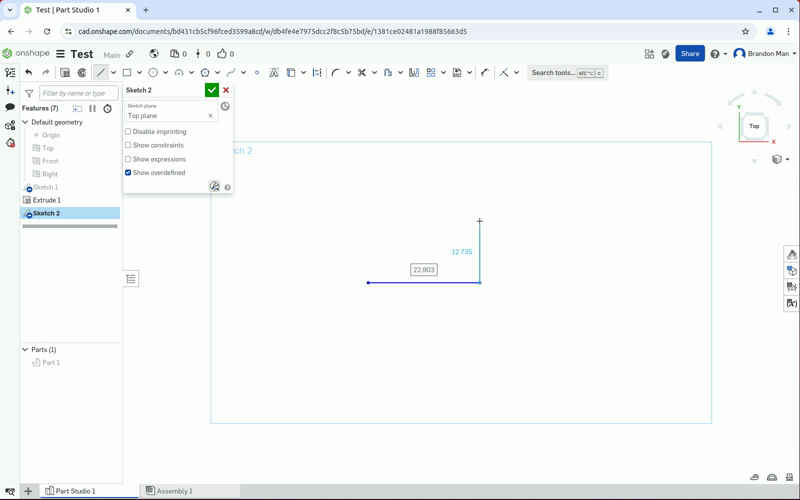
key_down(shift)
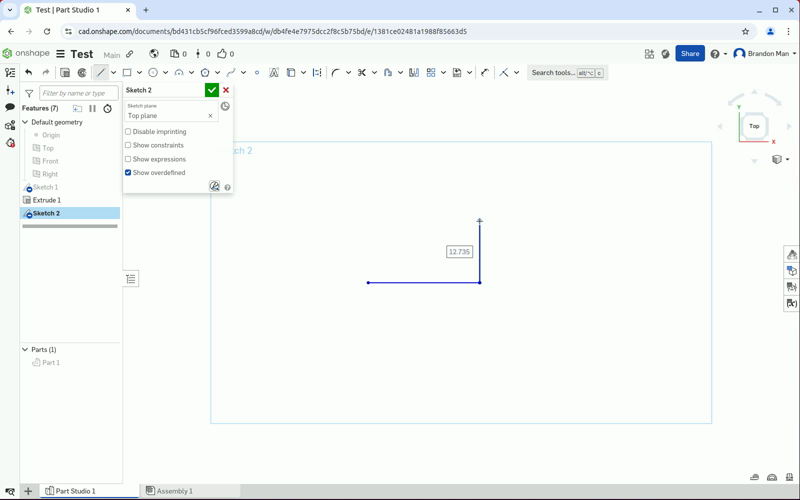
mouse_move(368, 220)
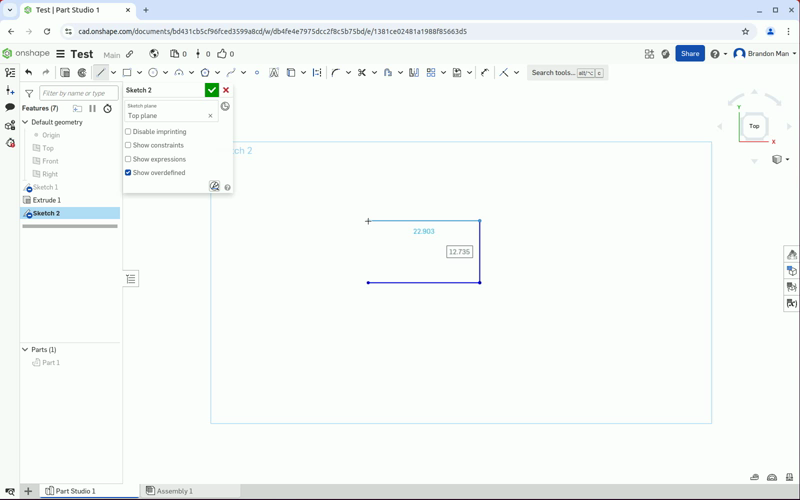
click(368, 220)
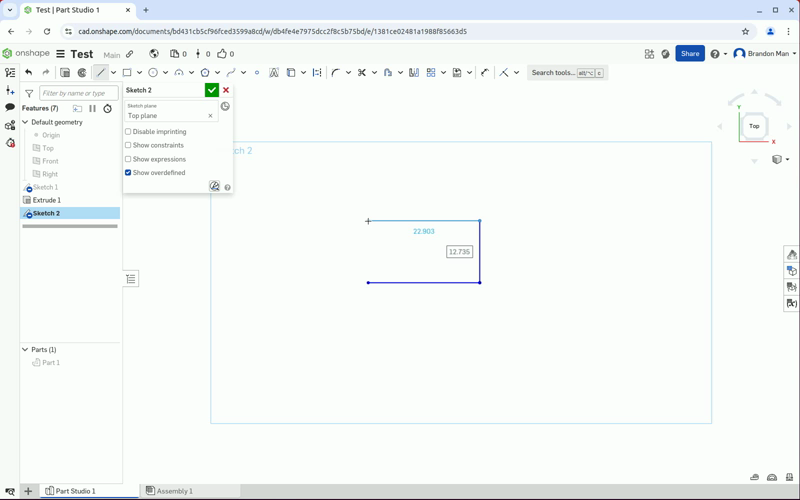
key_up(shift)
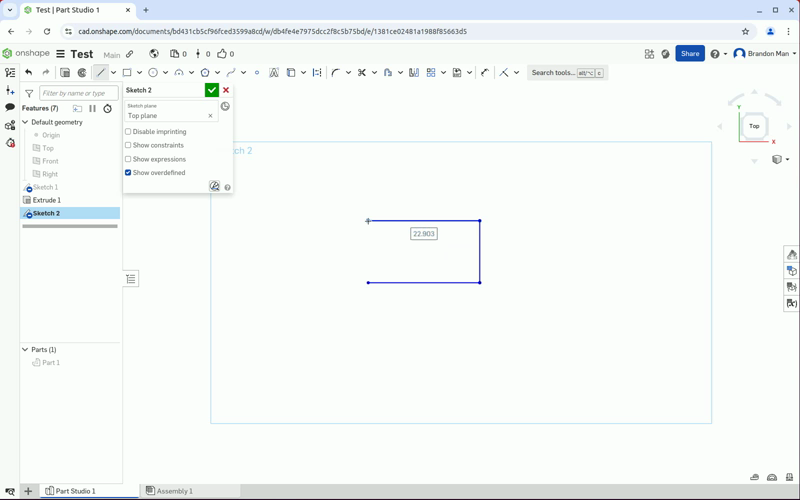
key_down(shift)
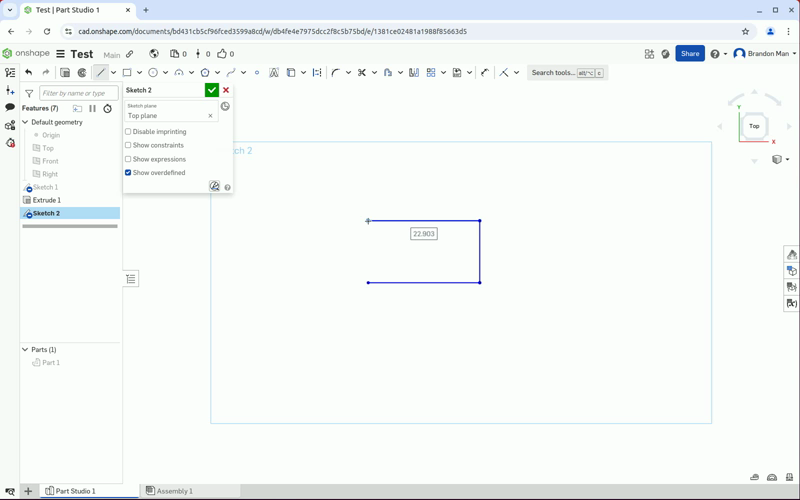
mouse_move(368, 282)
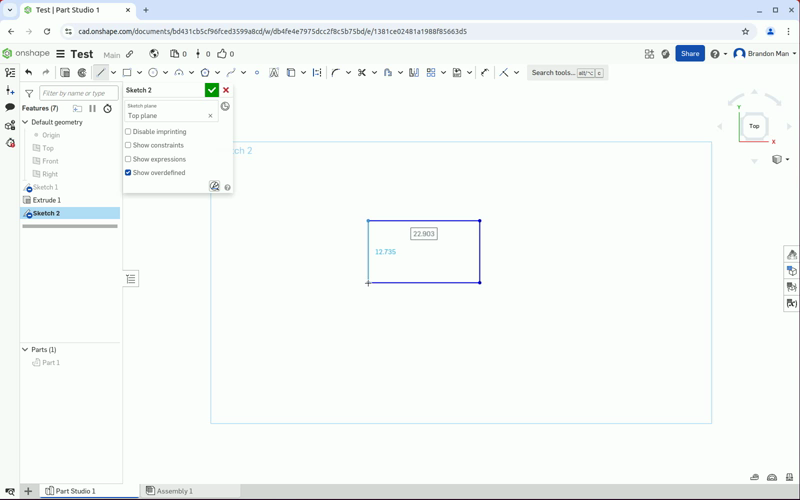
key_up(shift)
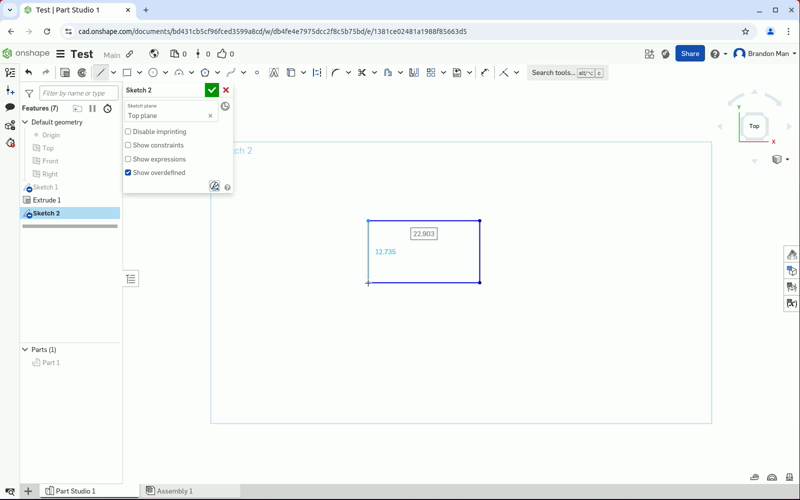
click(368, 282)
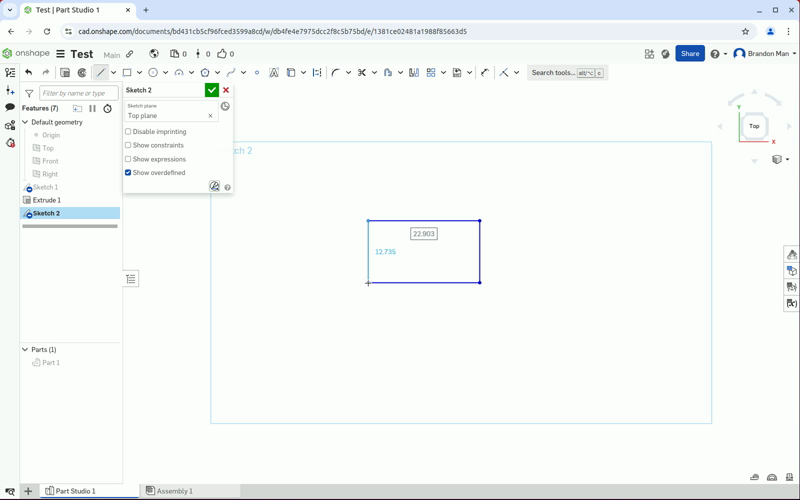
key(esc)
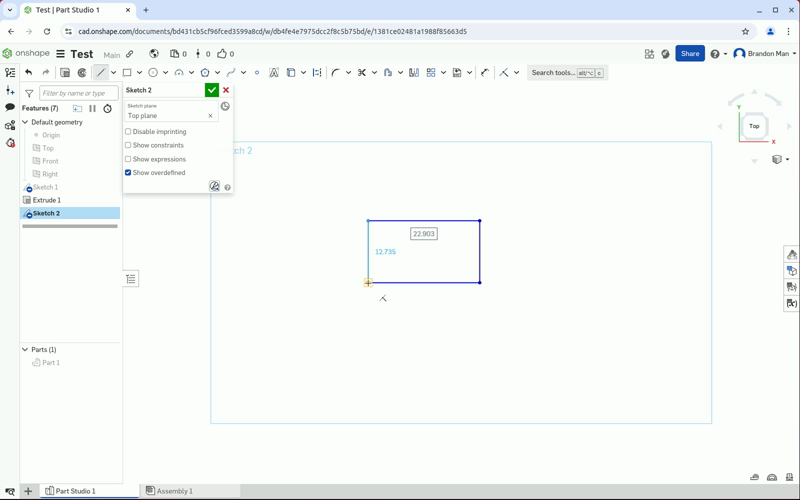
mouse_move(442, 271)
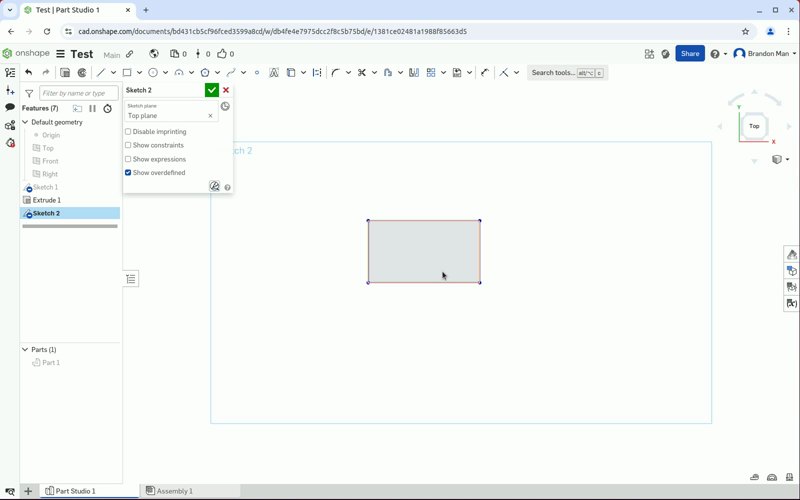
click(442, 271)
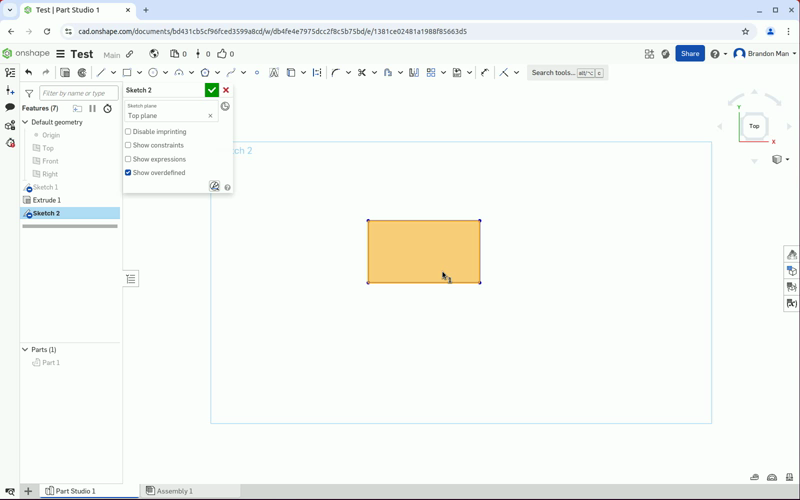
mouse_move(73, 352)
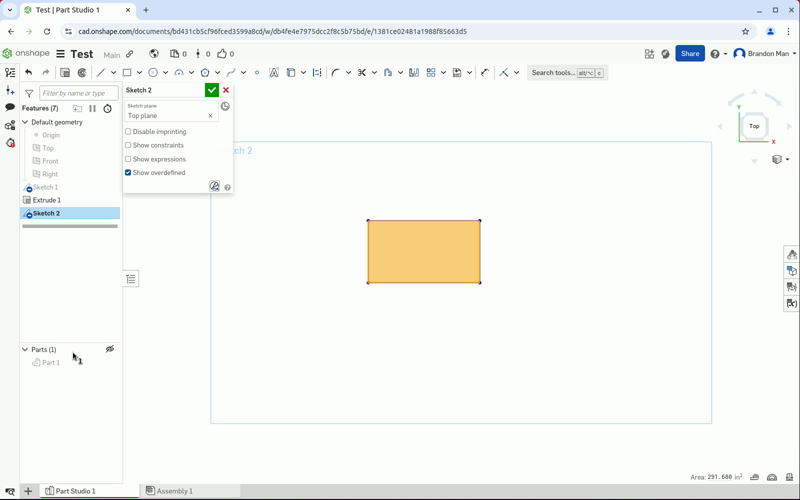
key(shift+y)
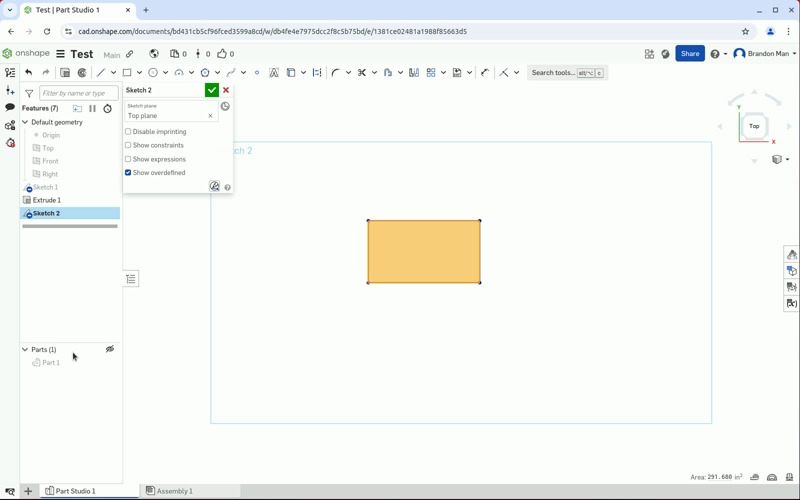
key(shift+e)
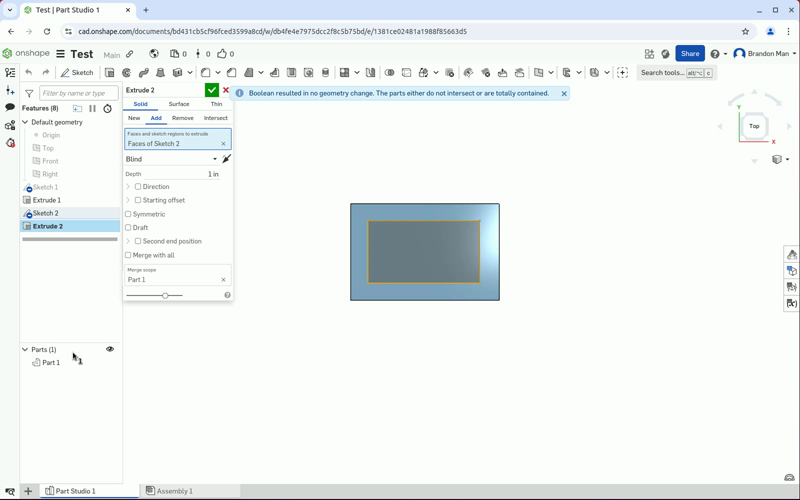
mouse_move(143, 106)
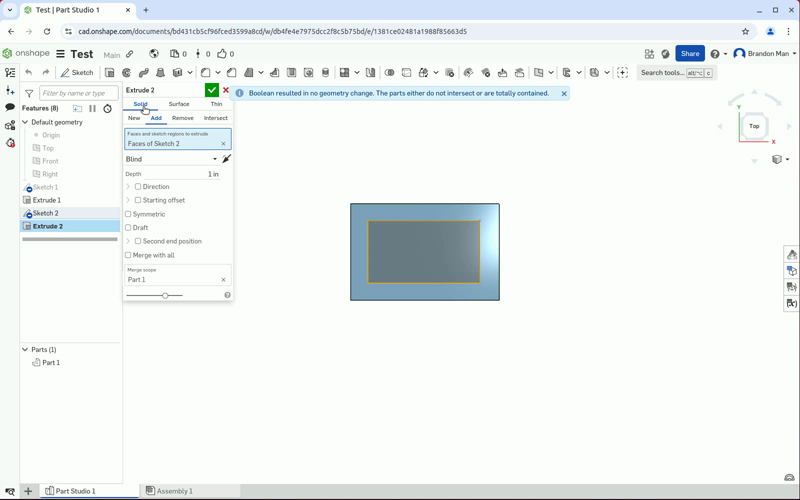
click(143, 106)
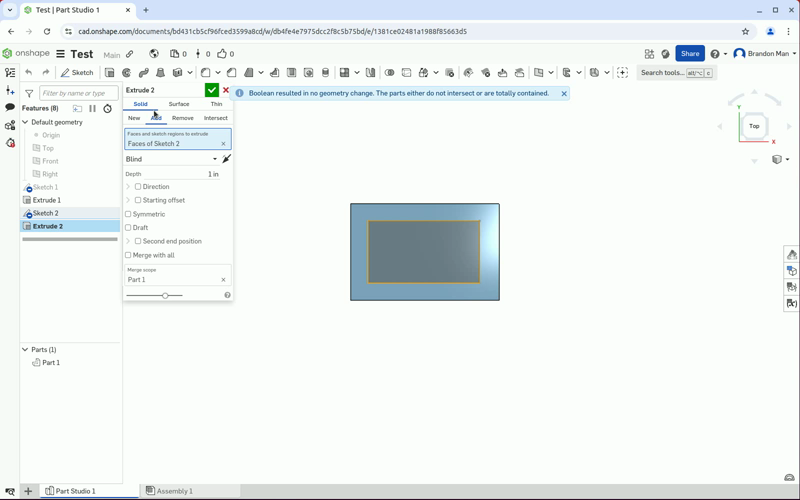
mouse_move(186, 120)
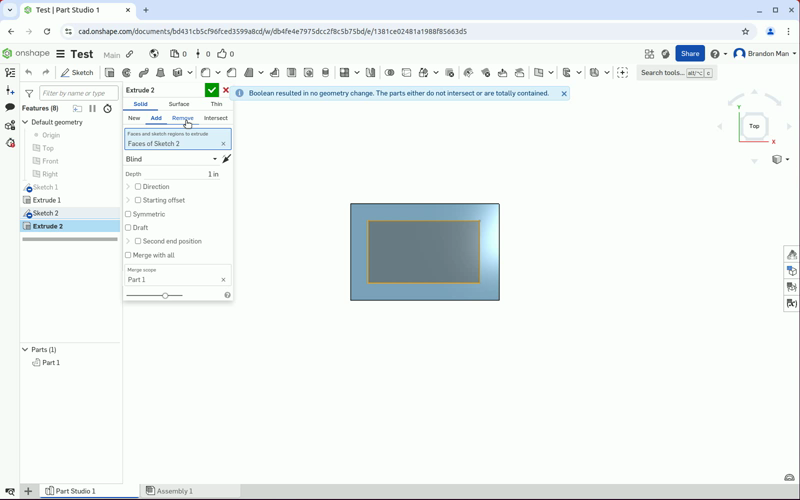
click(186, 120)
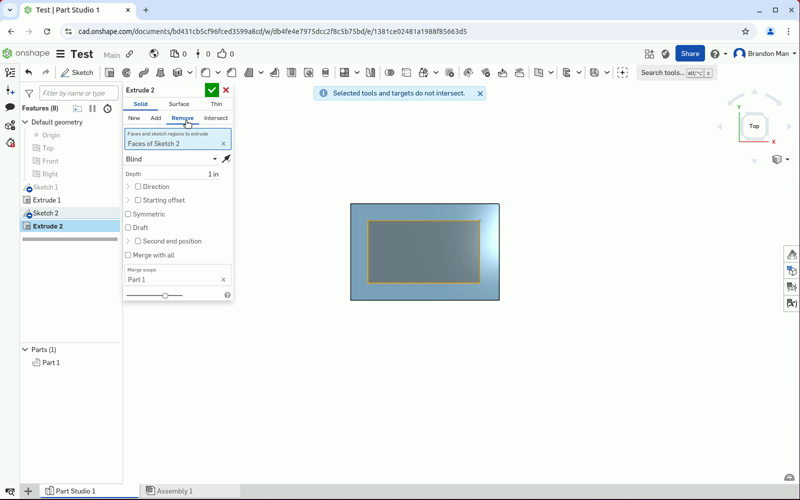
key(tab, 4)
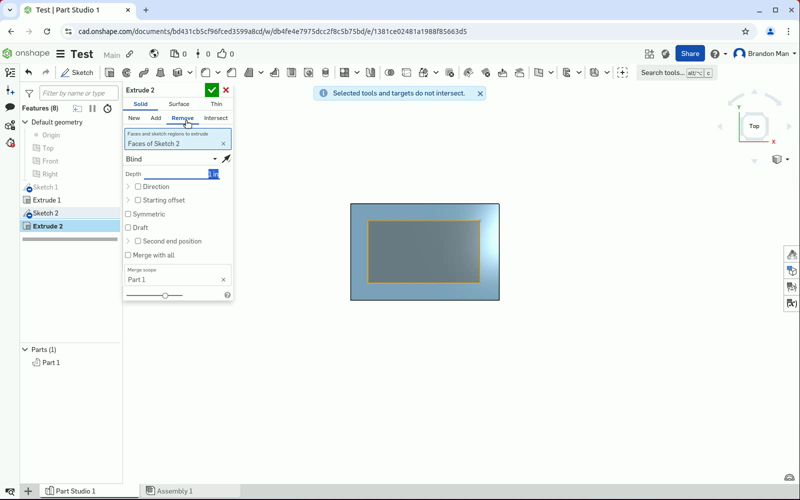
text(9.869)
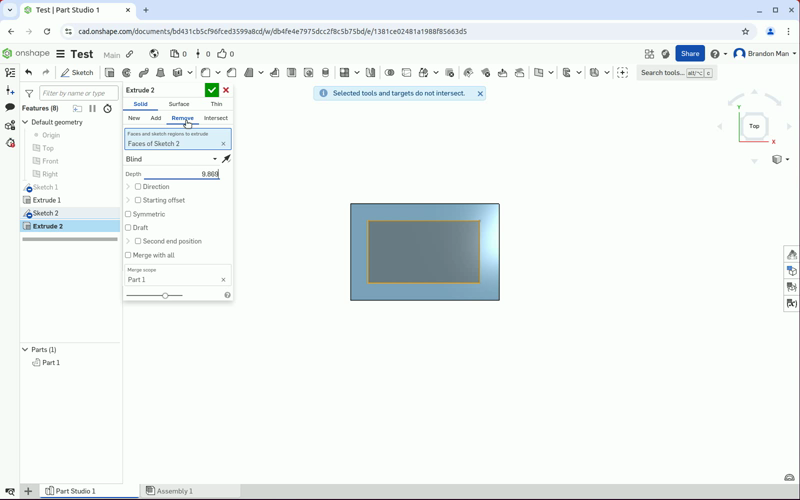
key(tab, 6)
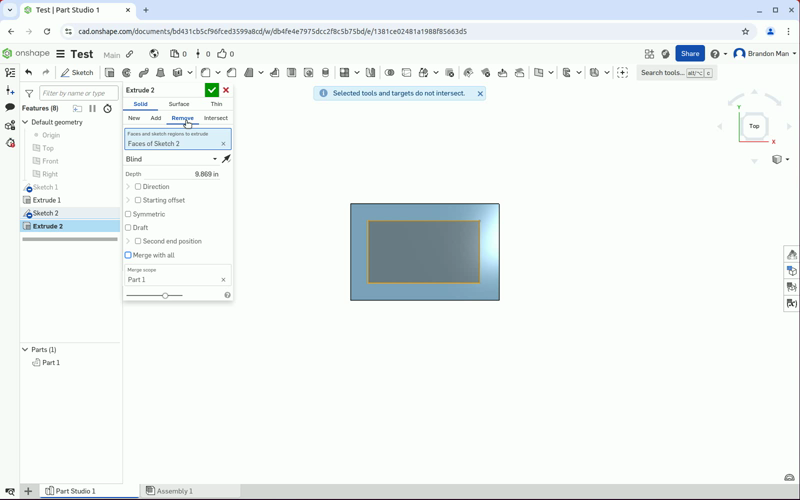
key(space)
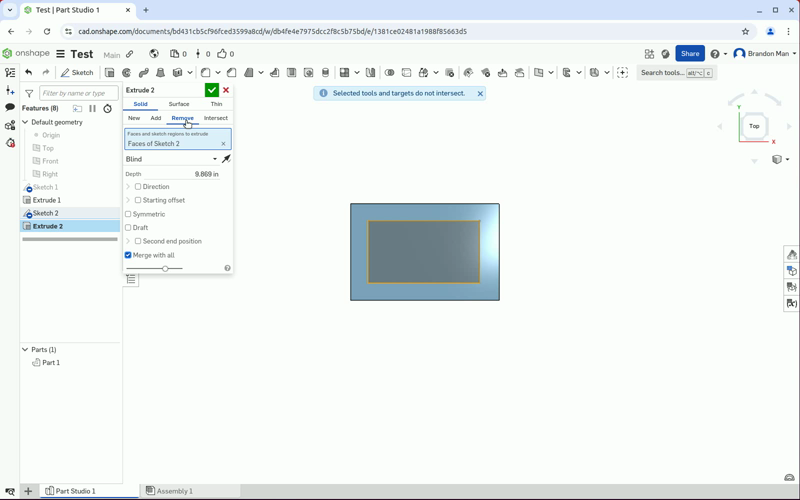
key(enter)
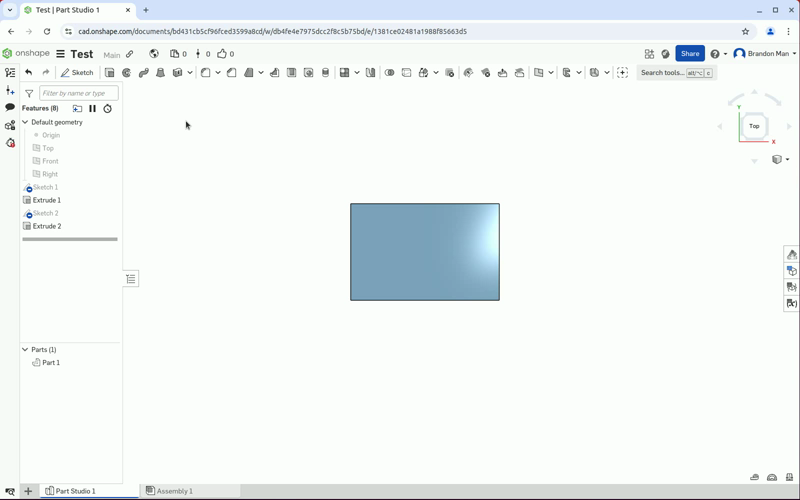
key(shift+h)
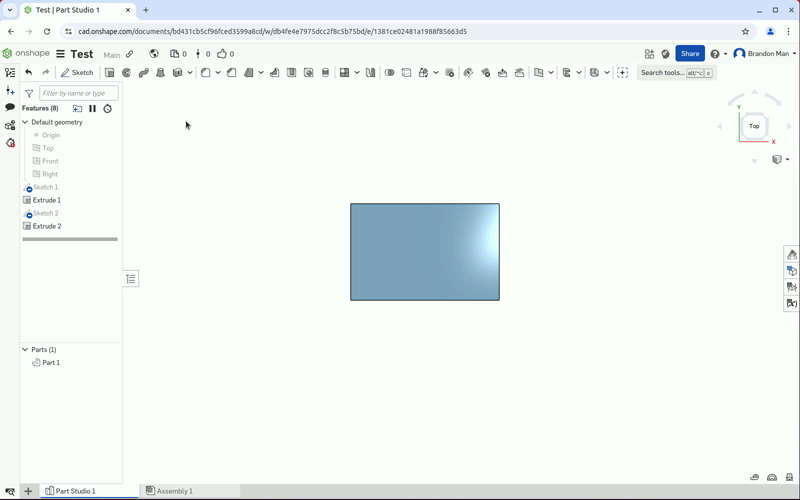
key(shift+h)
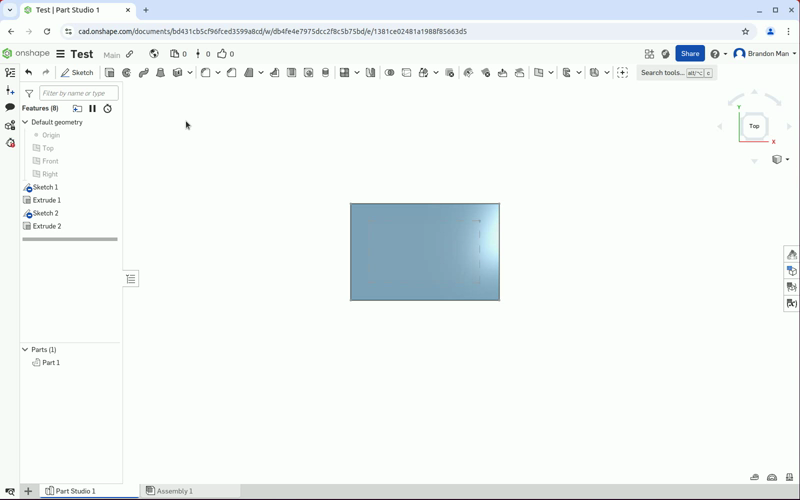
key(shift+7)
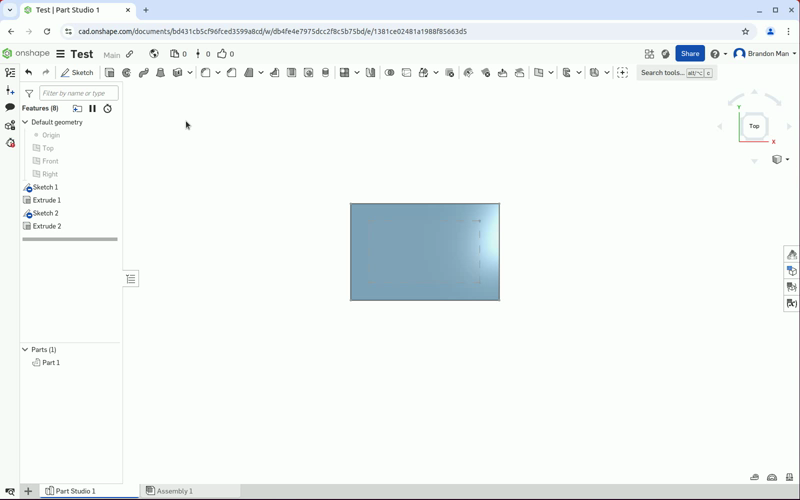
key(up, 3)
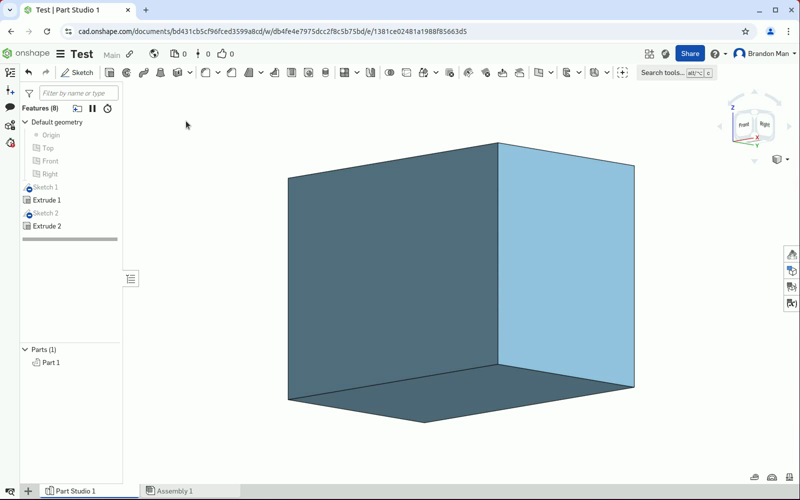
key(left, 3)
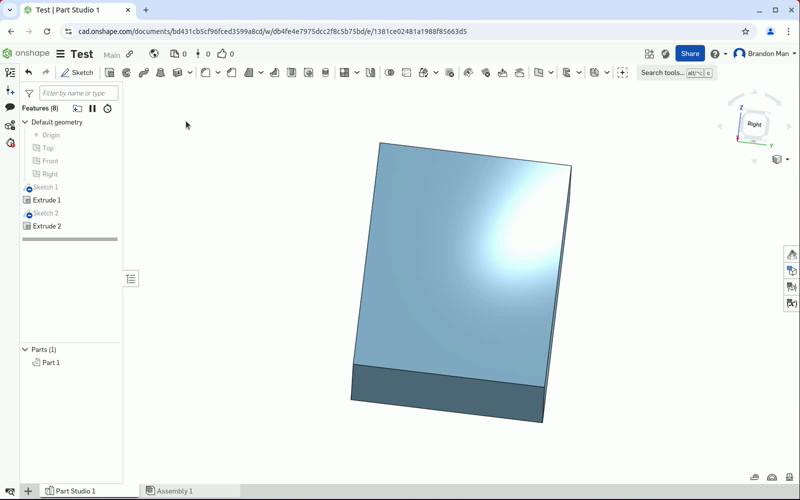
key(right, 3)
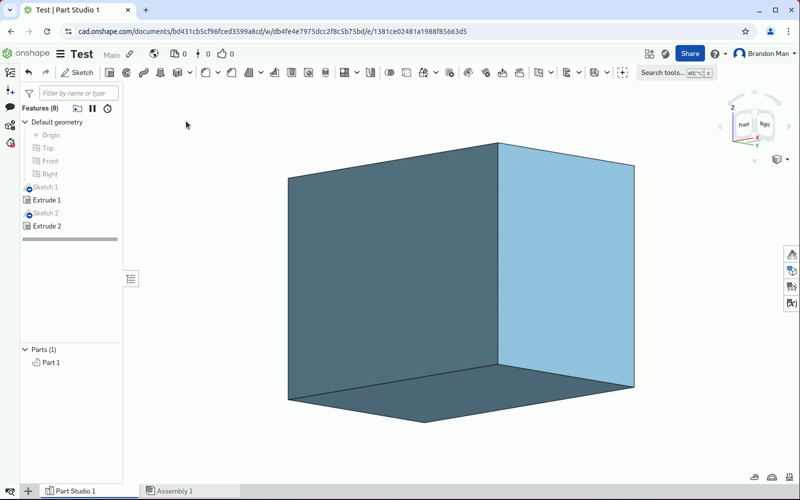
key(down, 3)
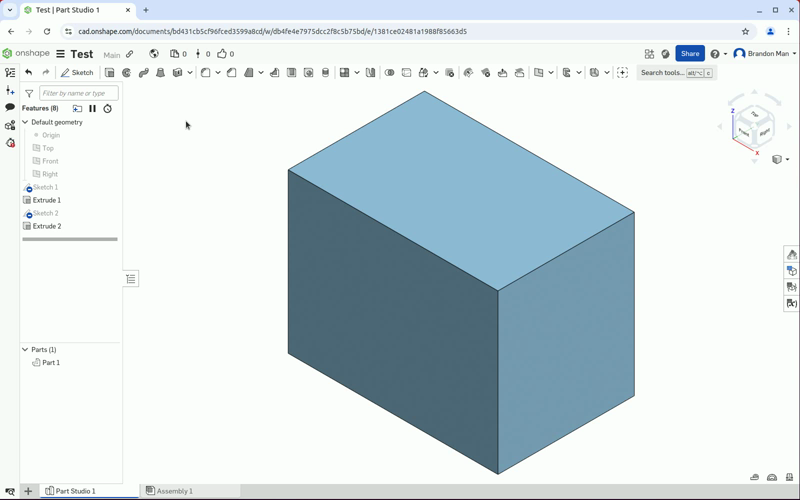
mouse_move(73, 189)
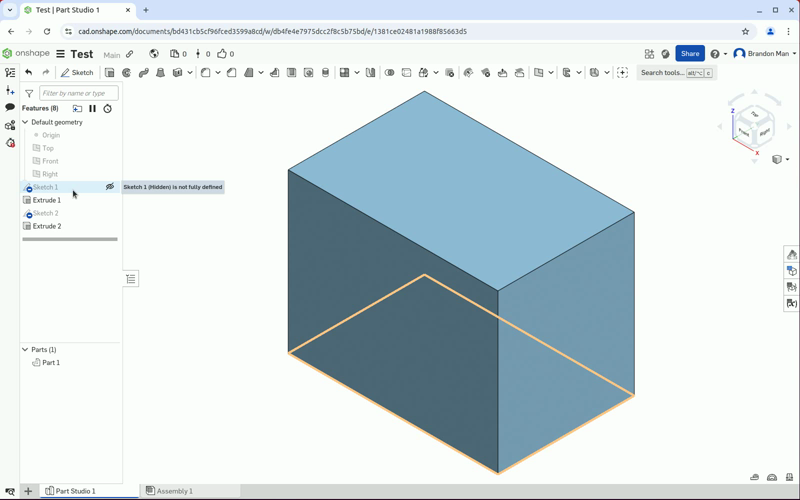
click(73, 189)